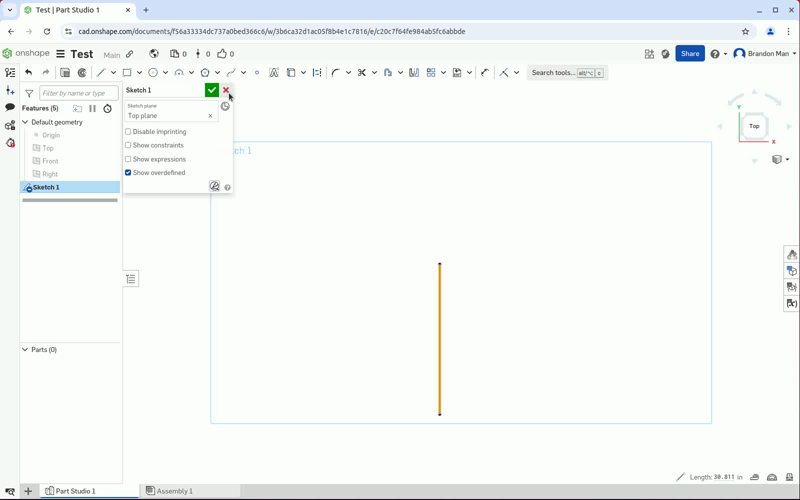
key(shift+h)
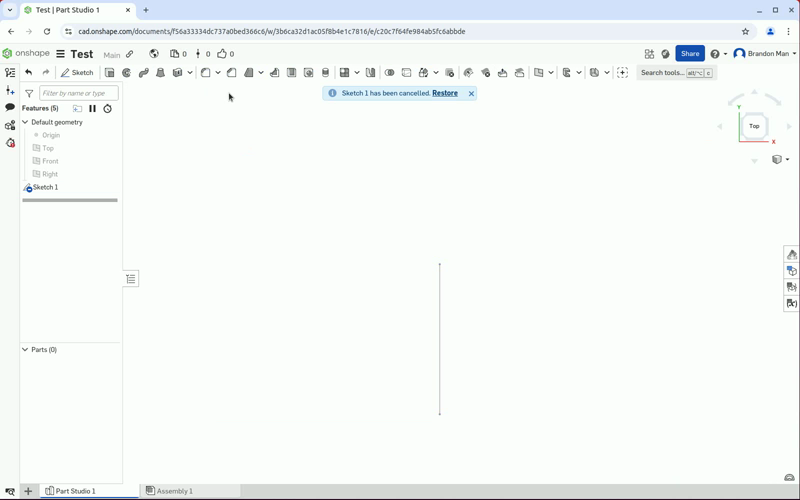
key(shift+s)
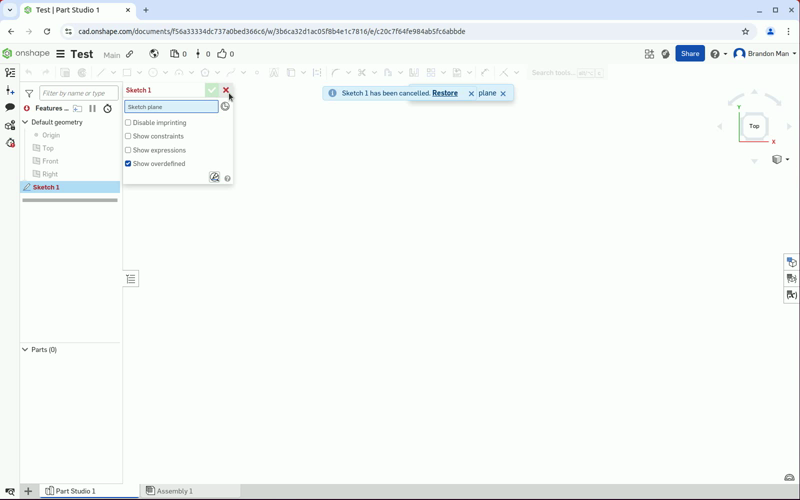
mouse_move(73, 150)
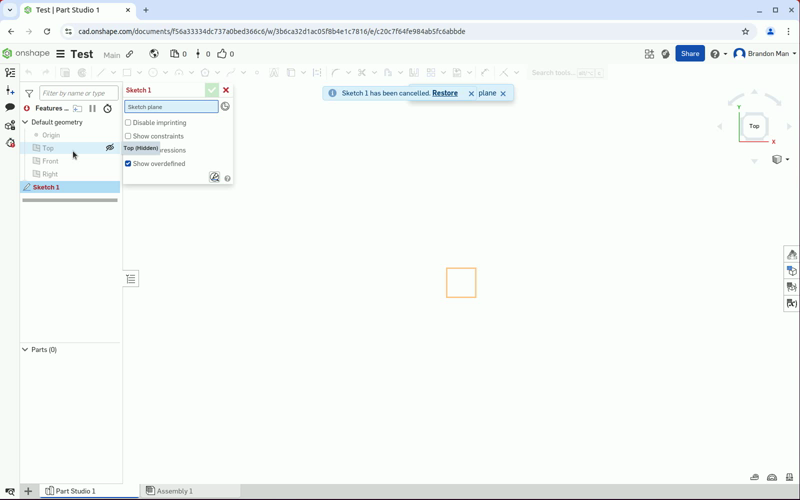
click(73, 150)
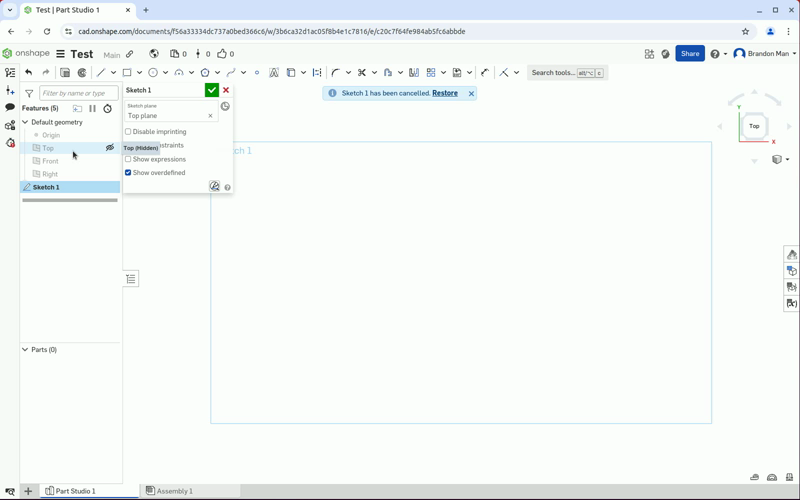
mouse_move(73, 352)
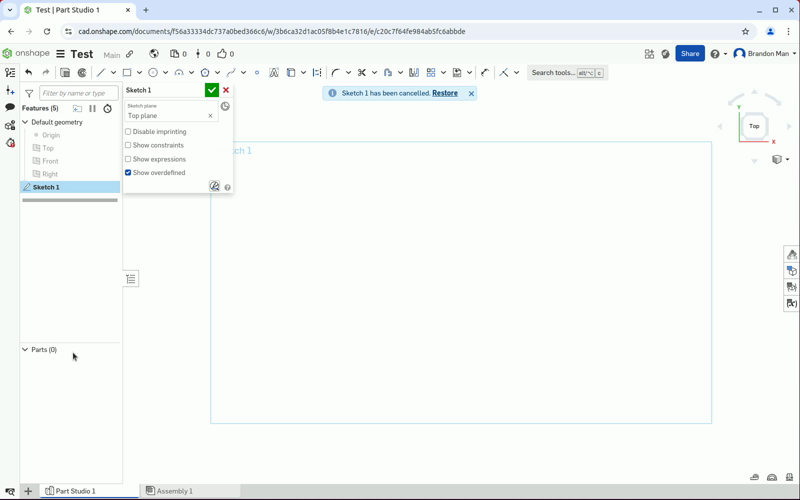
key(y)
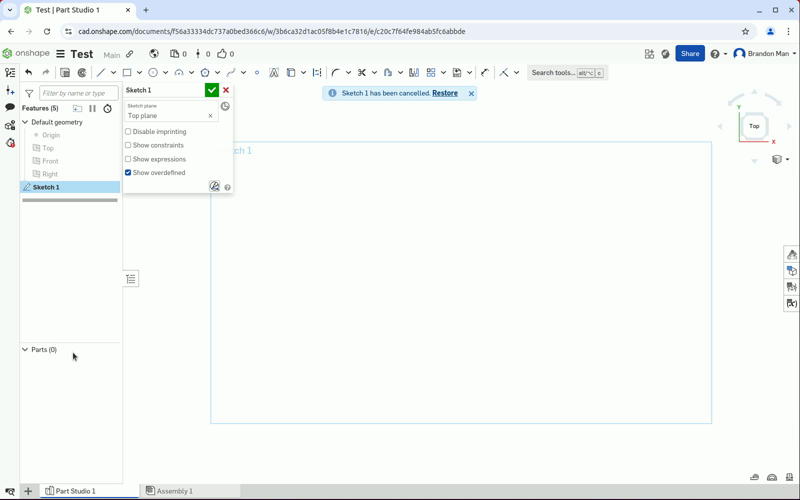
key(c)
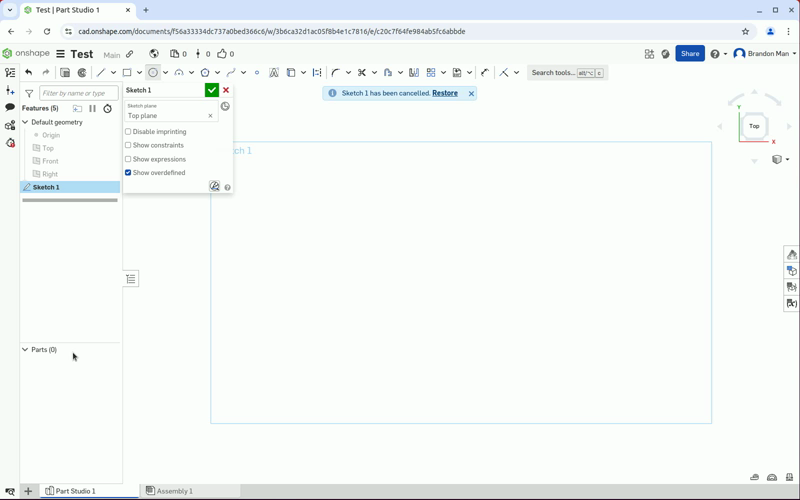
key_down(shift)
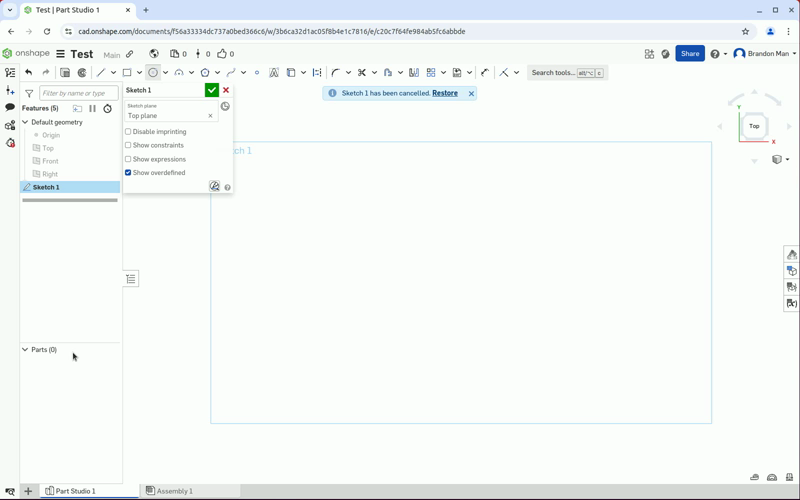
mouse_move(392, 282)
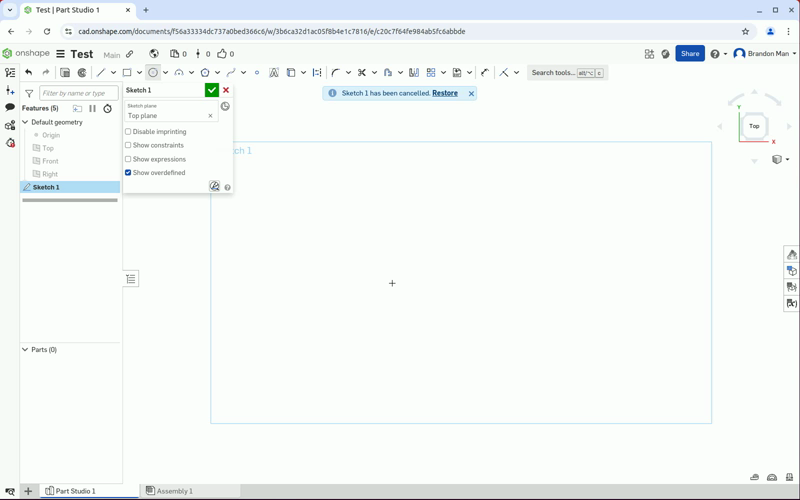
click(392, 282)
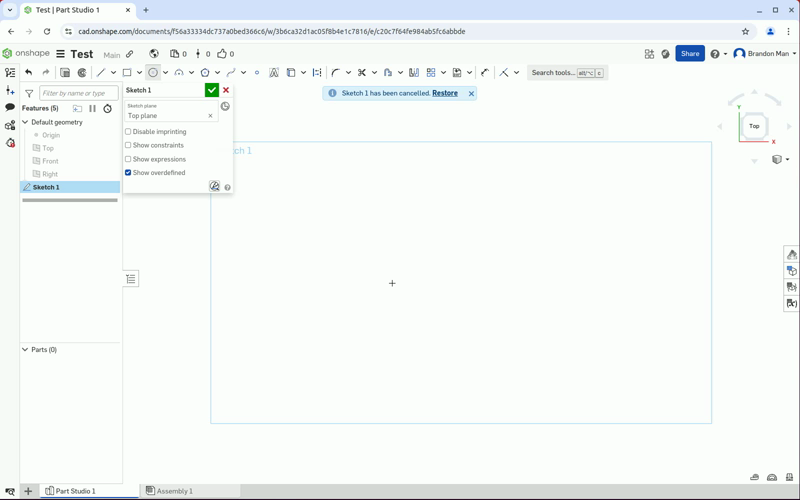
key_up(shift)
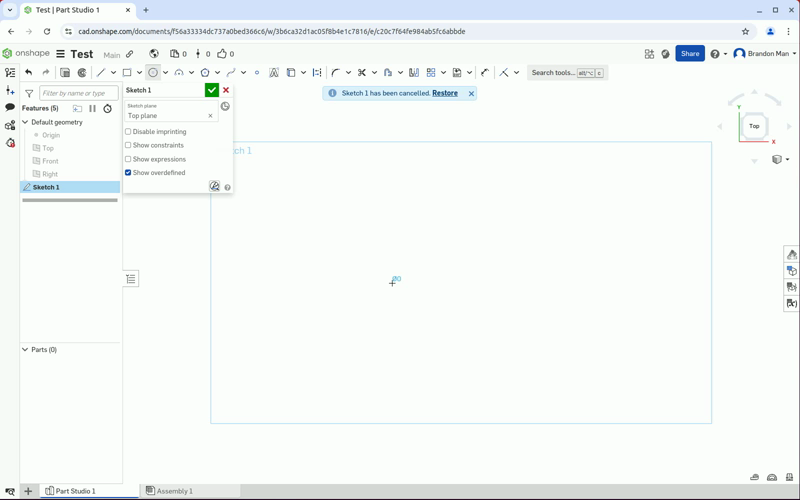
mouse_move(435, 282)
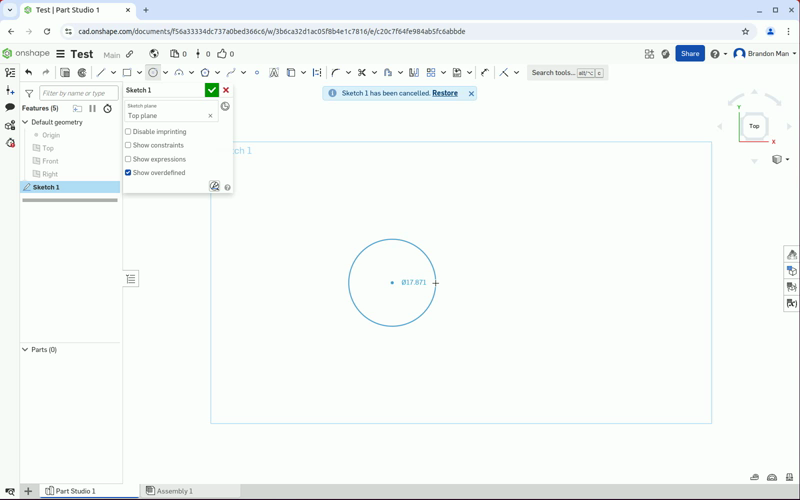
click(435, 282)
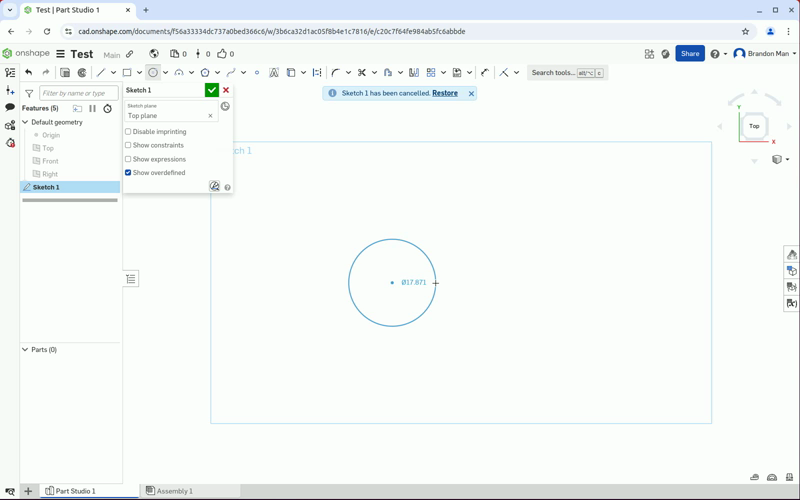
key(esc)
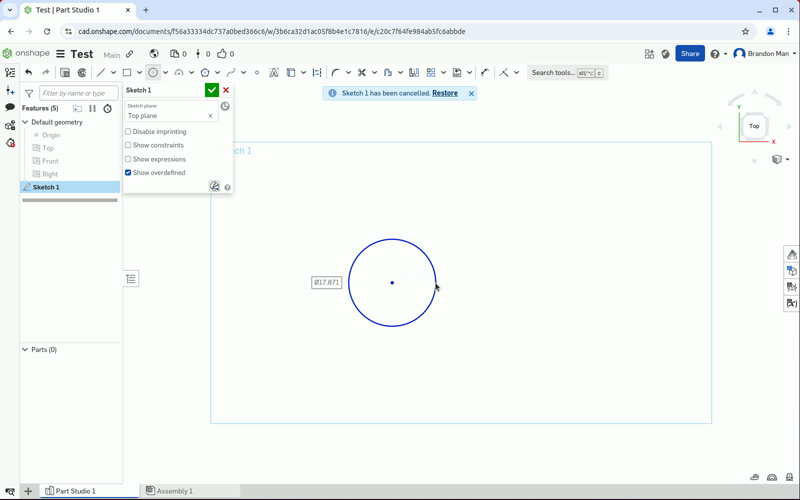
key(c)
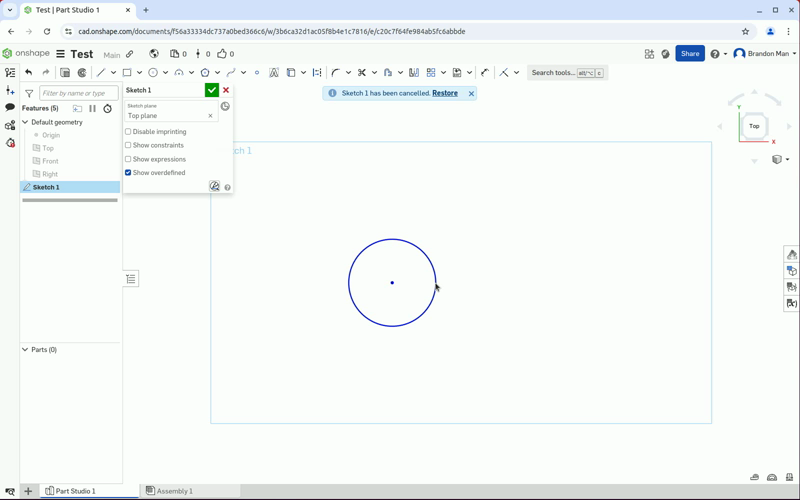
key_down(shift)
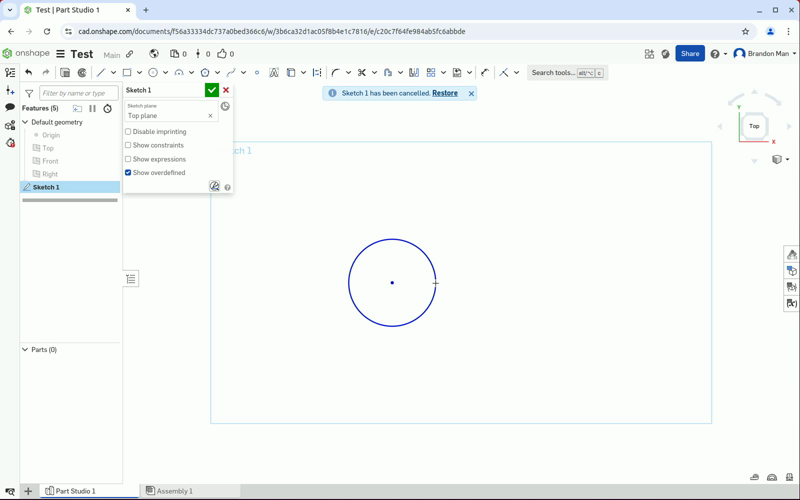
mouse_move(392, 282)
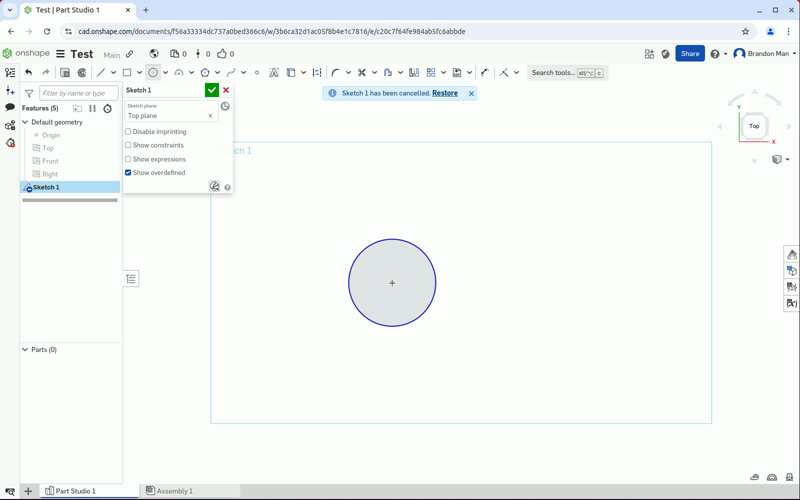
click(392, 282)
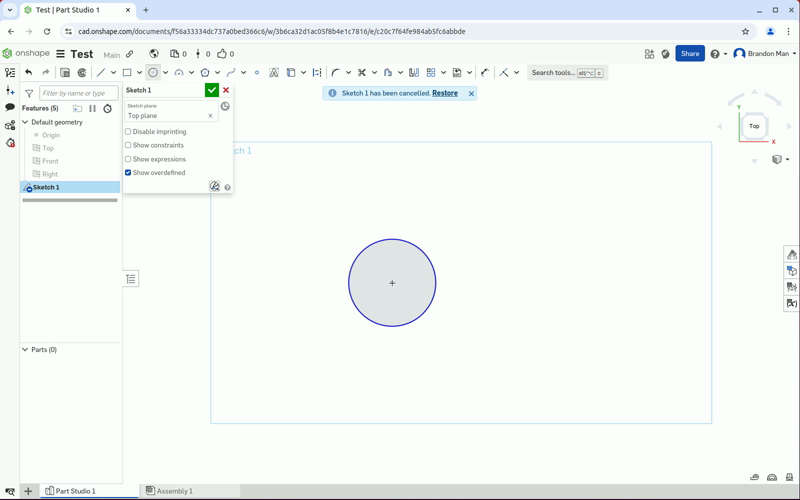
key_up(shift)
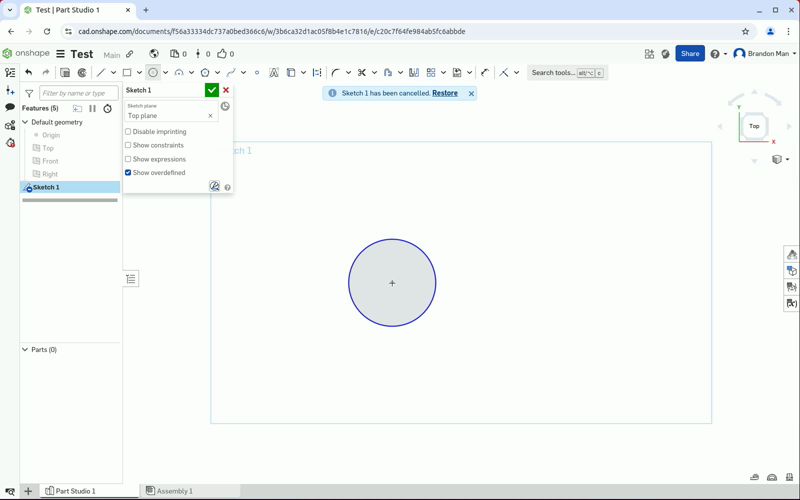
mouse_move(415, 282)
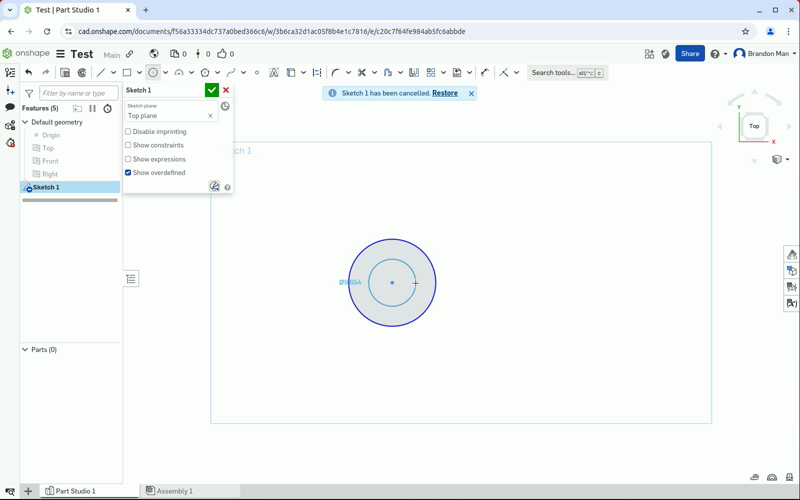
click(415, 282)
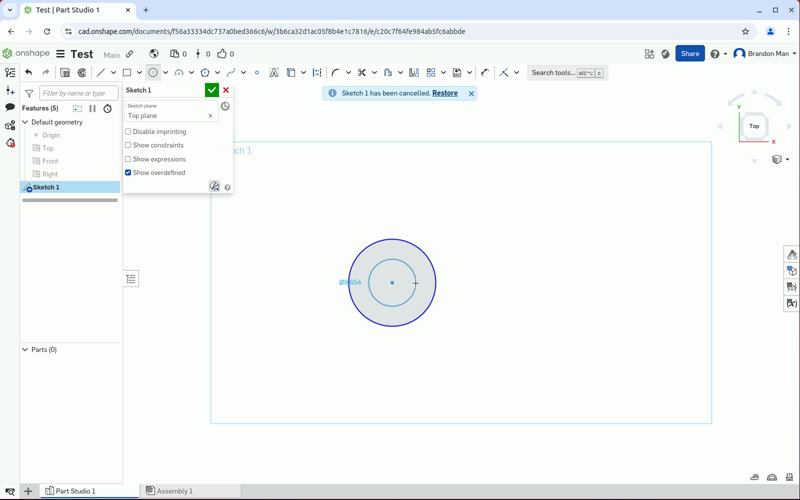
key(esc)
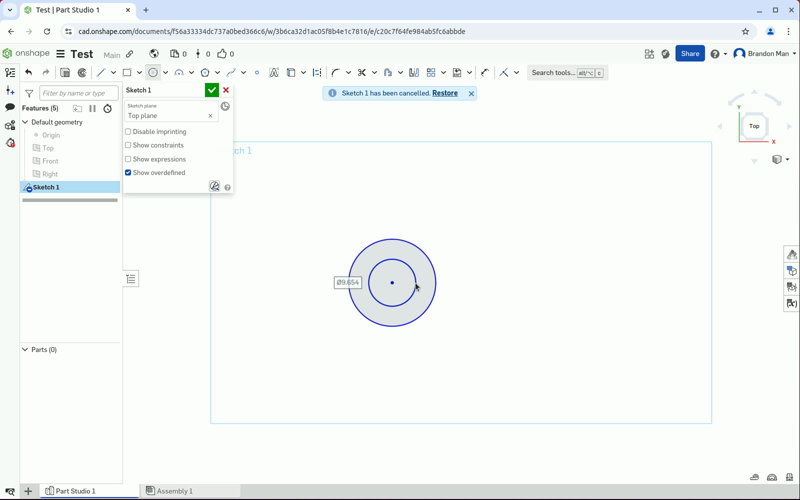
mouse_move(375, 313)
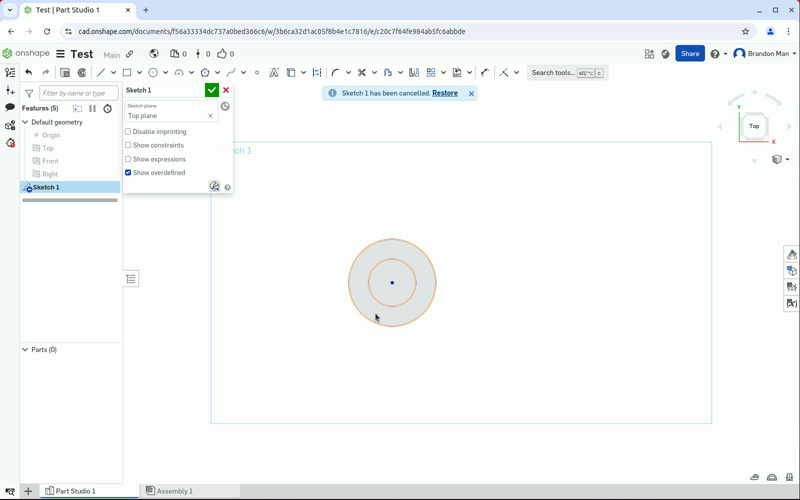
click(375, 313)
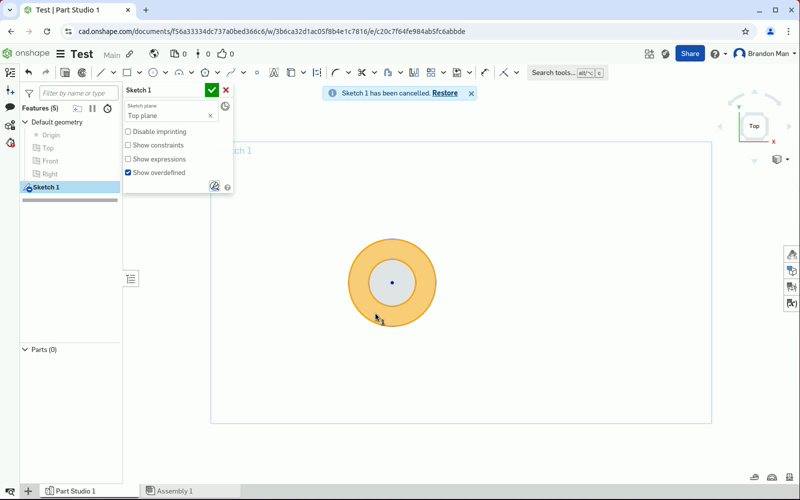
mouse_move(73, 352)
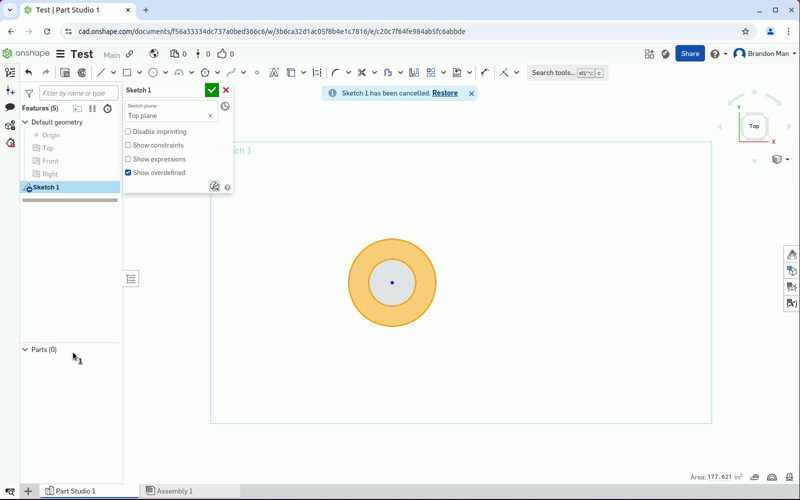
key(shift+y)
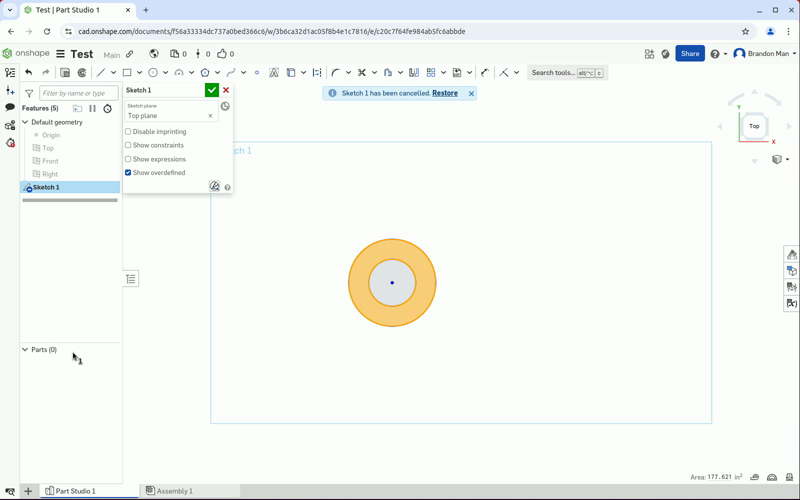
key(shift+e)
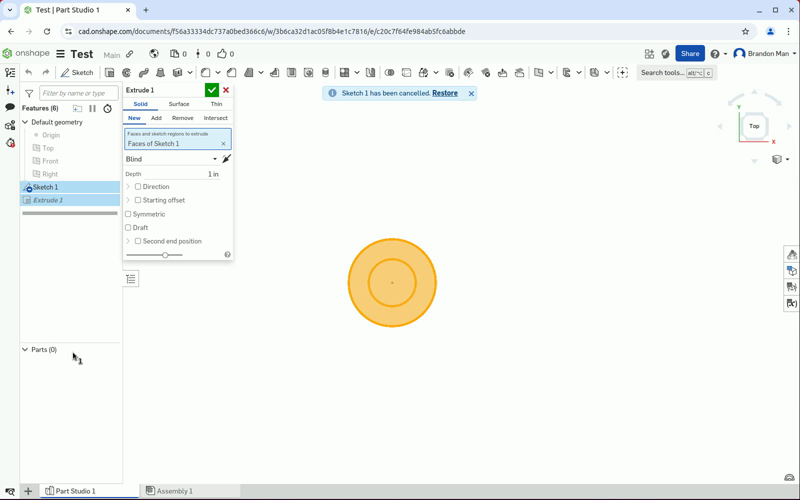
mouse_move(143, 106)
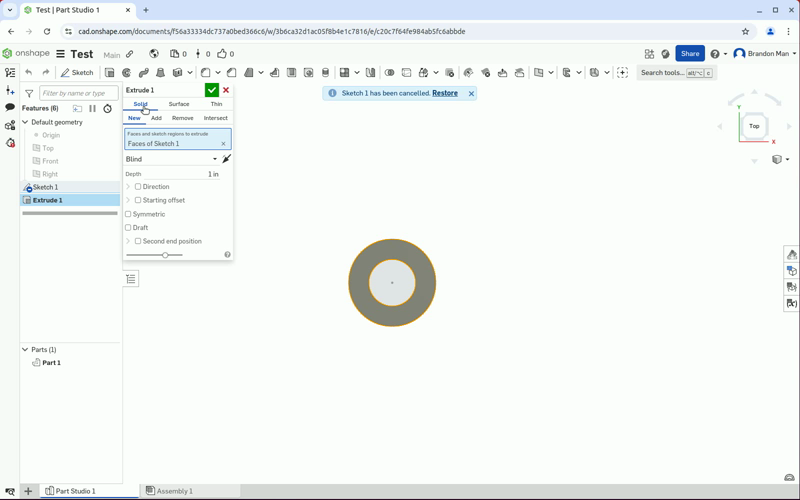
click(143, 106)
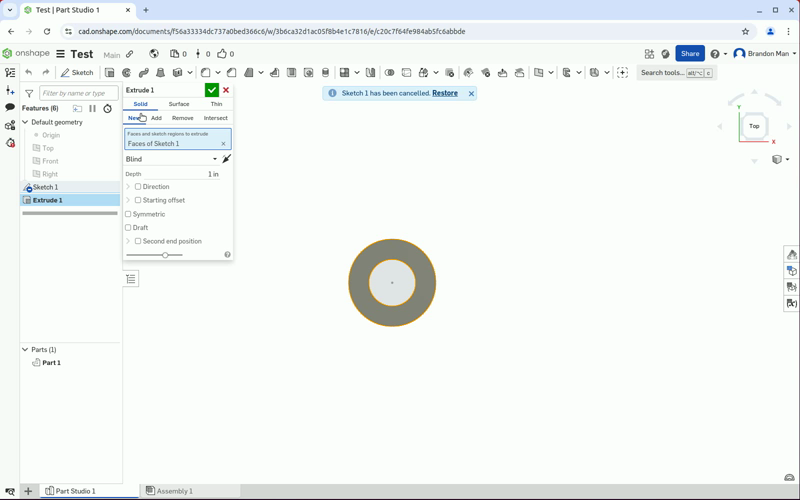
mouse_move(137, 120)
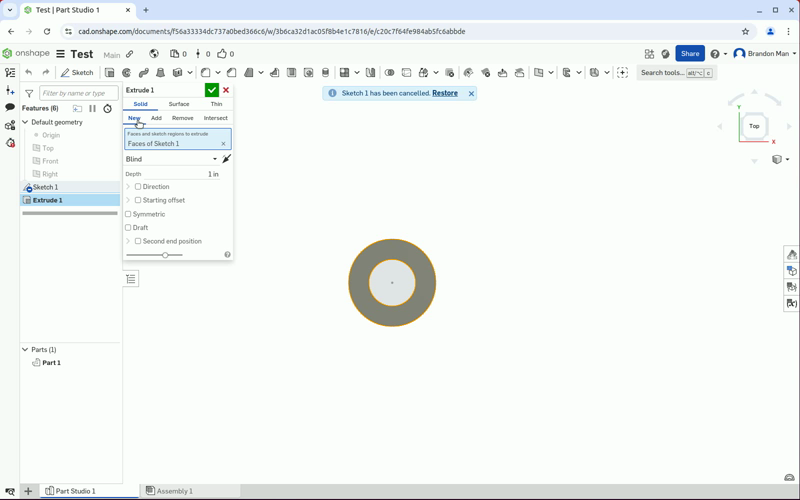
click(137, 120)
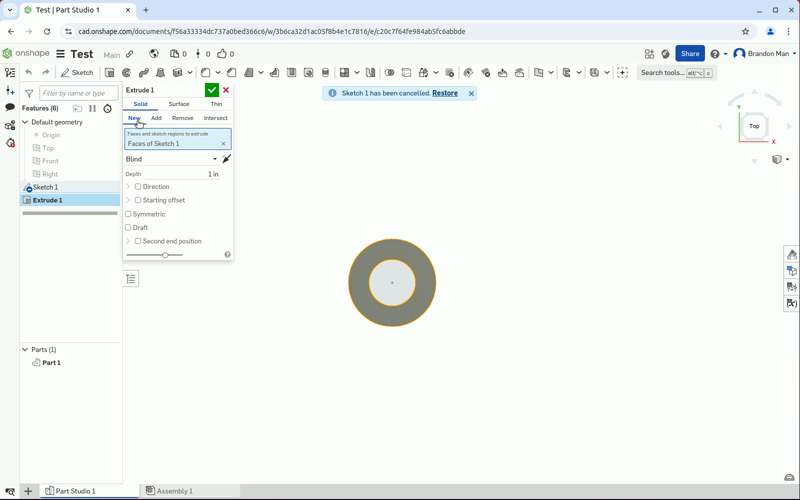
key(tab, 4)
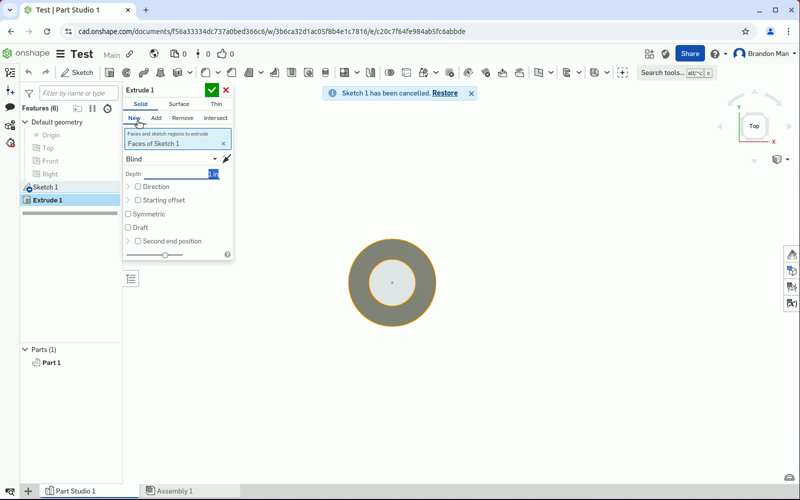
text(7.703)
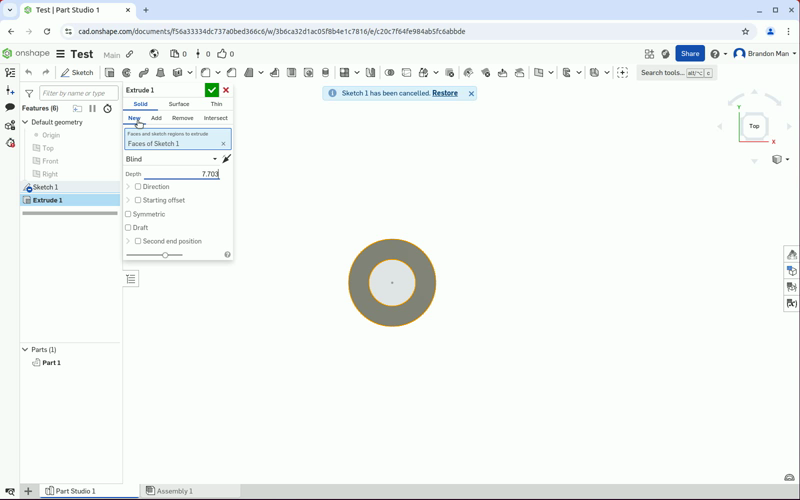
key(enter)
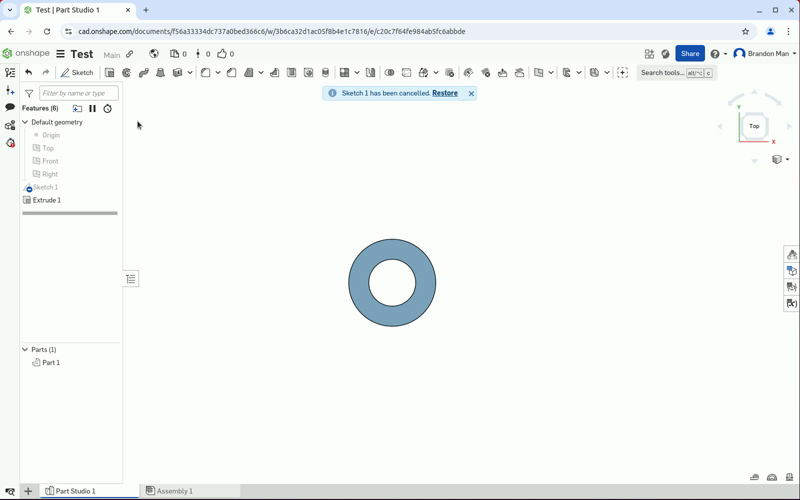
key(shift+h)
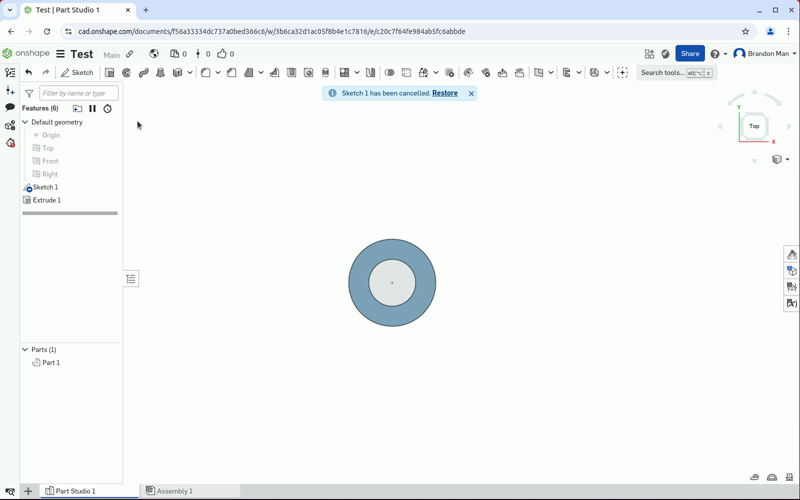
key(shift+h)
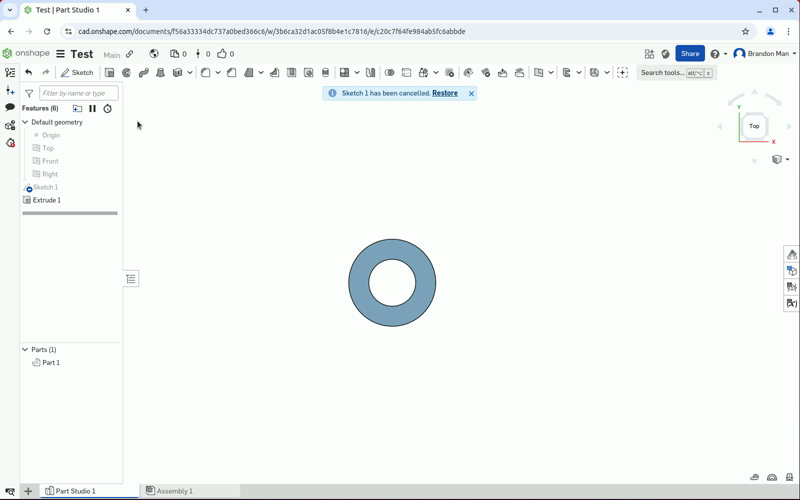
mouse_move(73, 189)
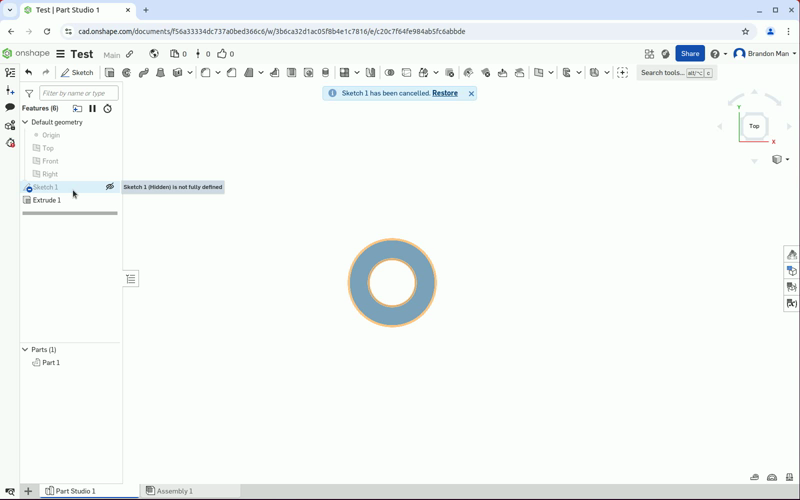
click(73, 189)
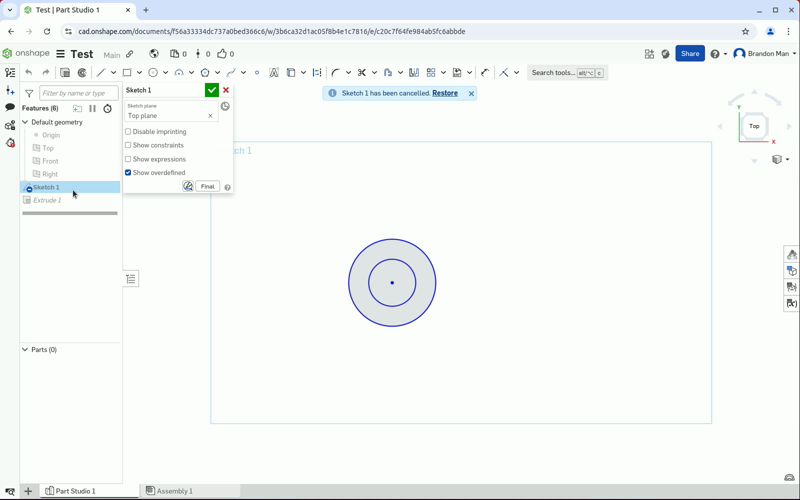
mouse_move(229, 92)
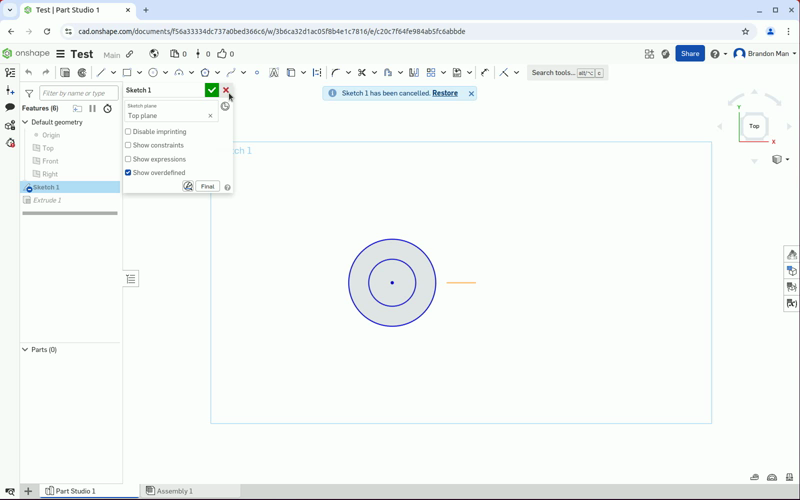
click(229, 92)
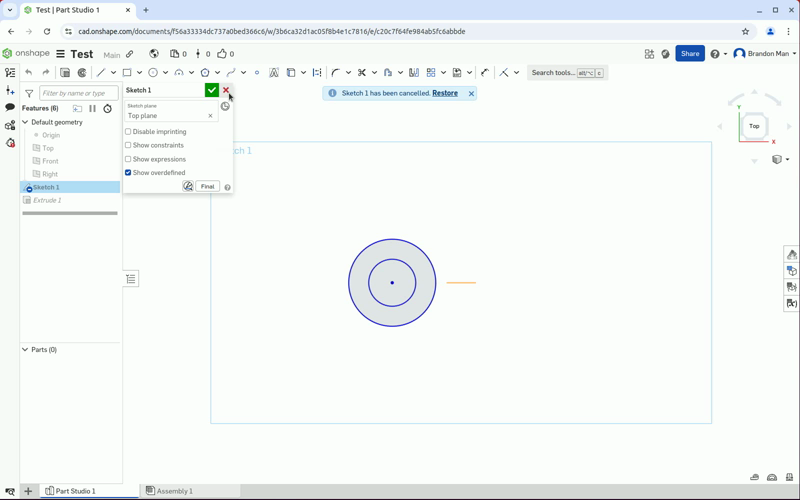
key(shift+s)
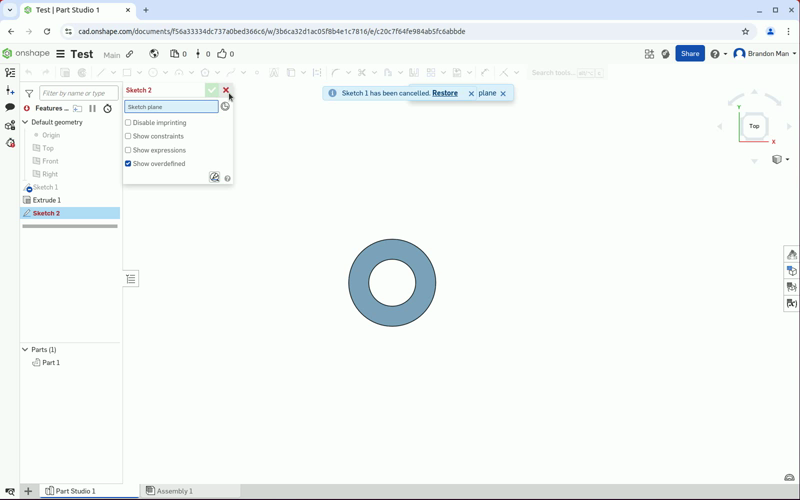
mouse_move(73, 150)
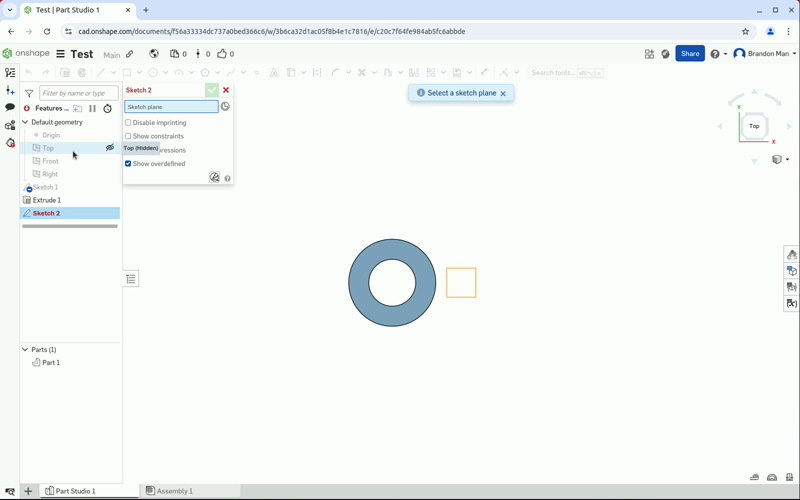
click(73, 150)
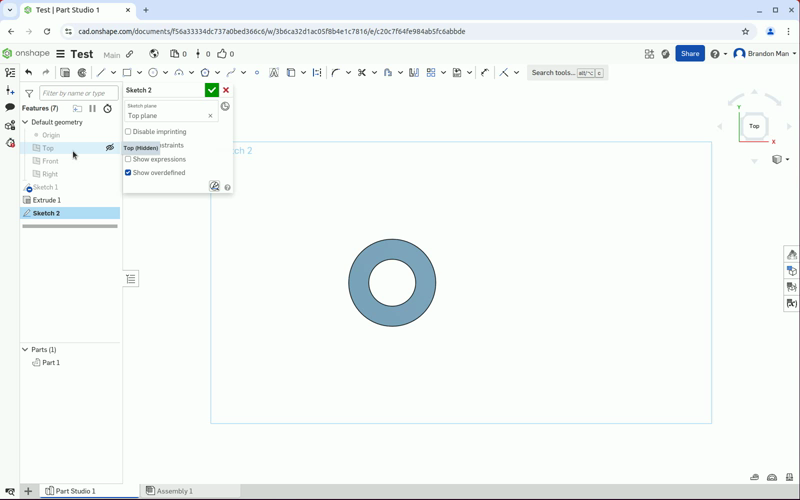
mouse_move(73, 352)
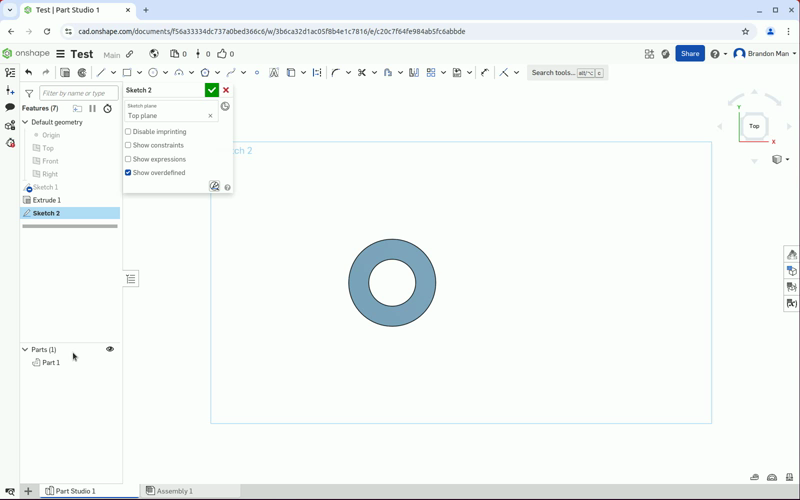
key(y)
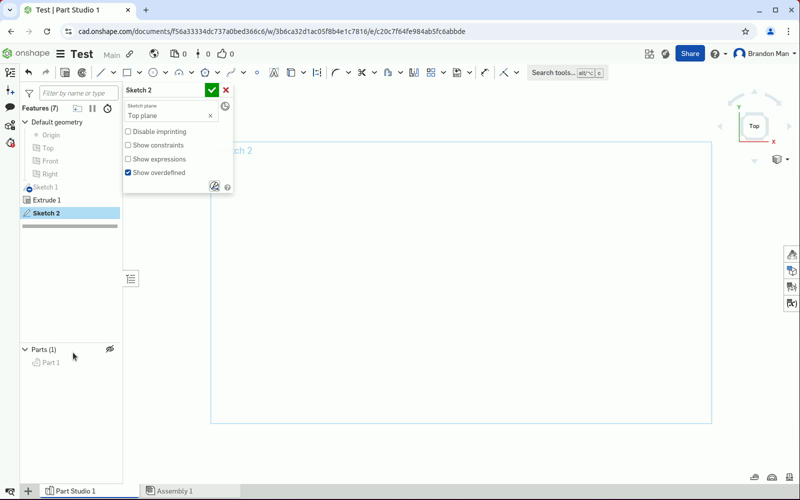
key(l)
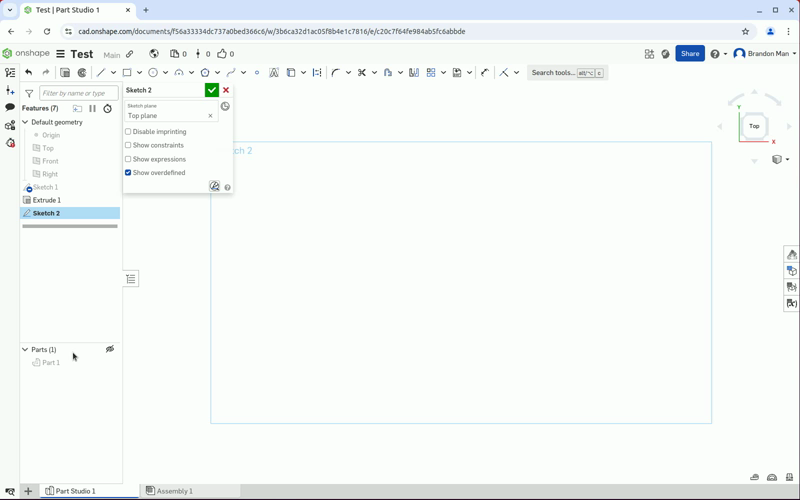
key_down(shift)
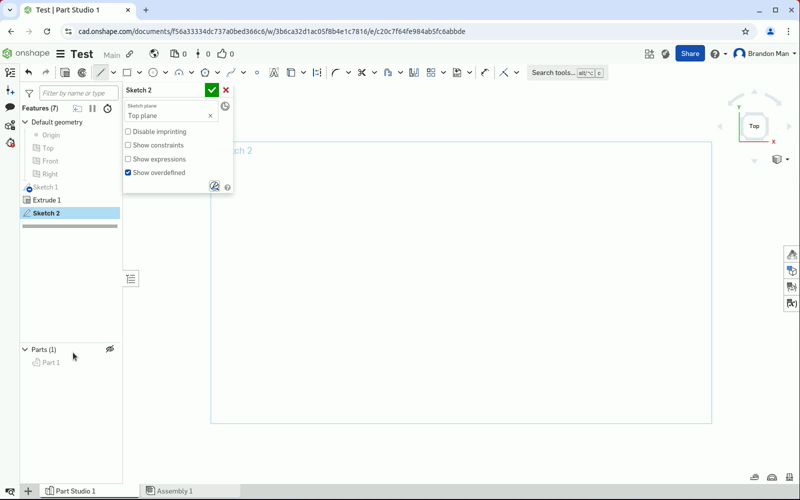
mouse_move(391, 326)
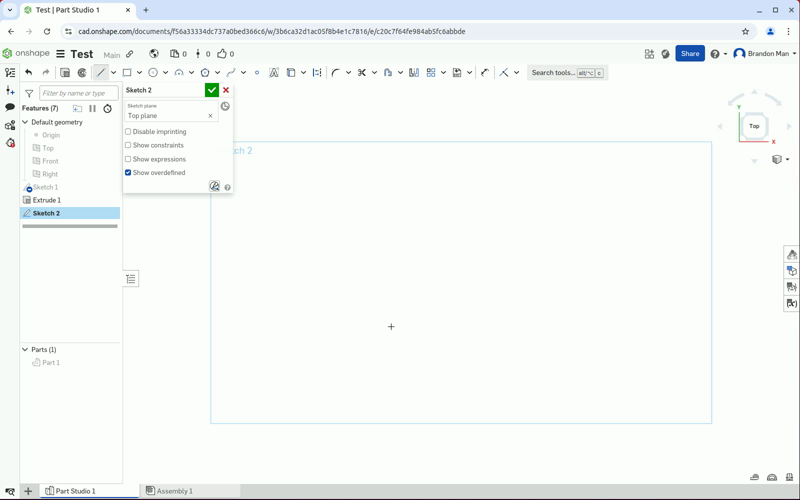
click(391, 326)
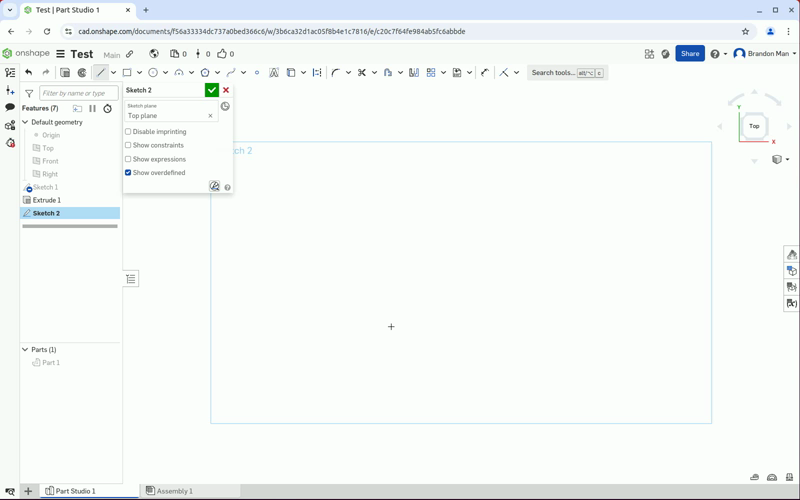
key_up(shift)
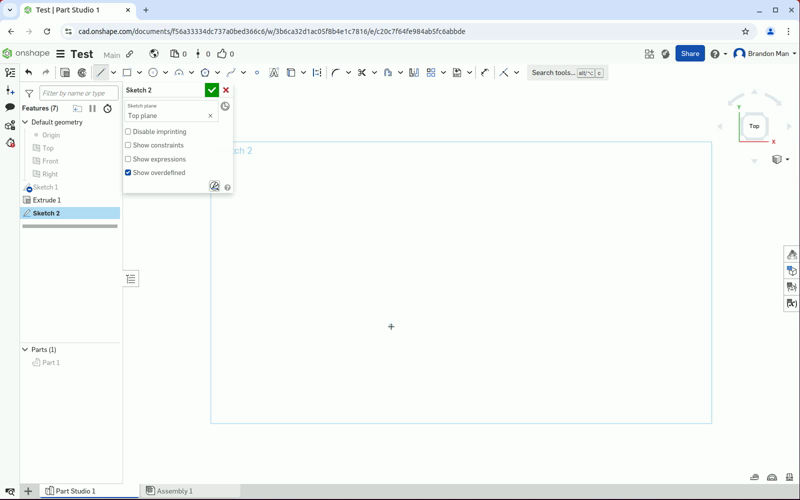
key_down(shift)
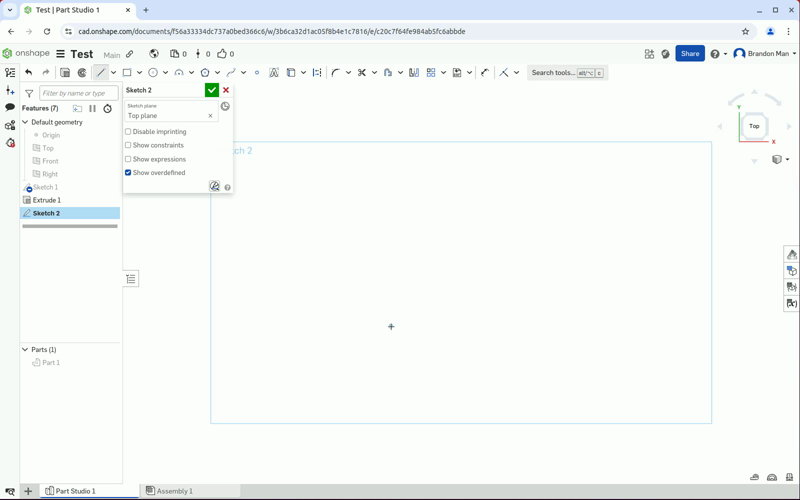
mouse_move(529, 324)
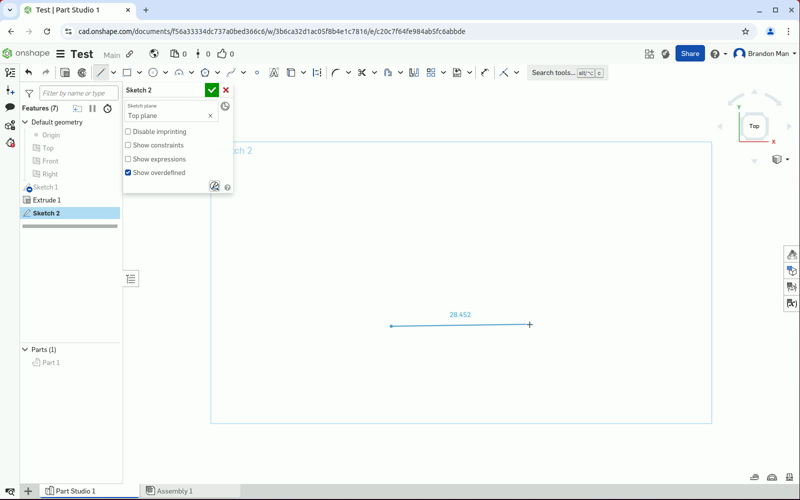
click(529, 324)
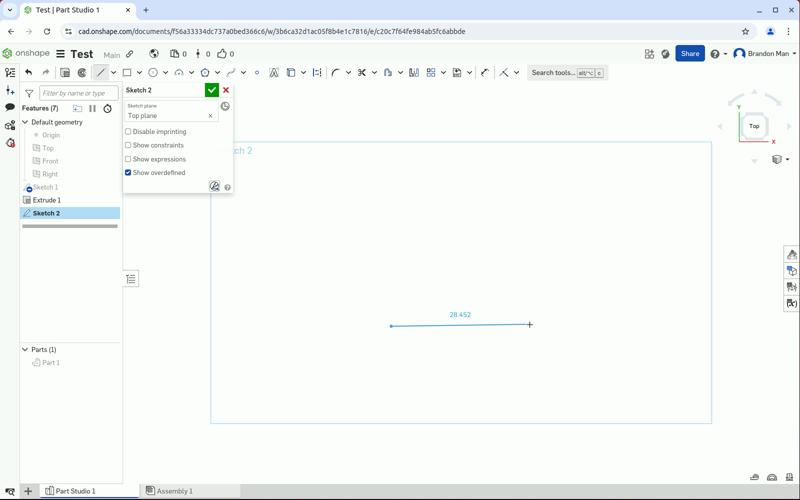
key_up(shift)
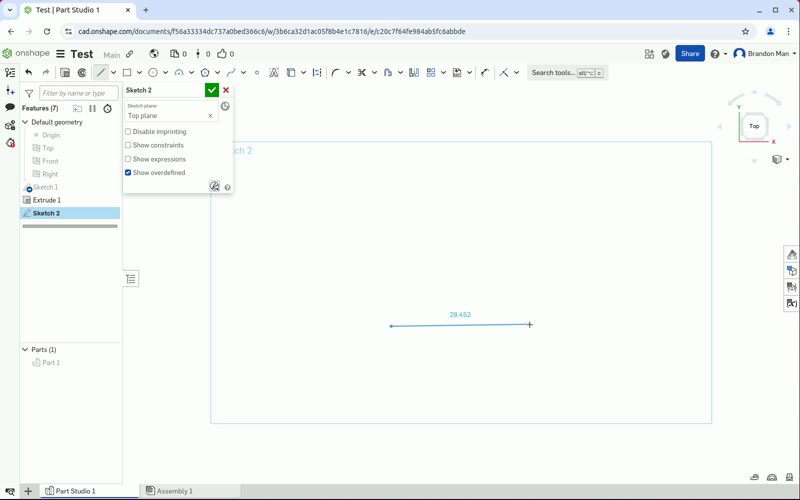
key(esc)
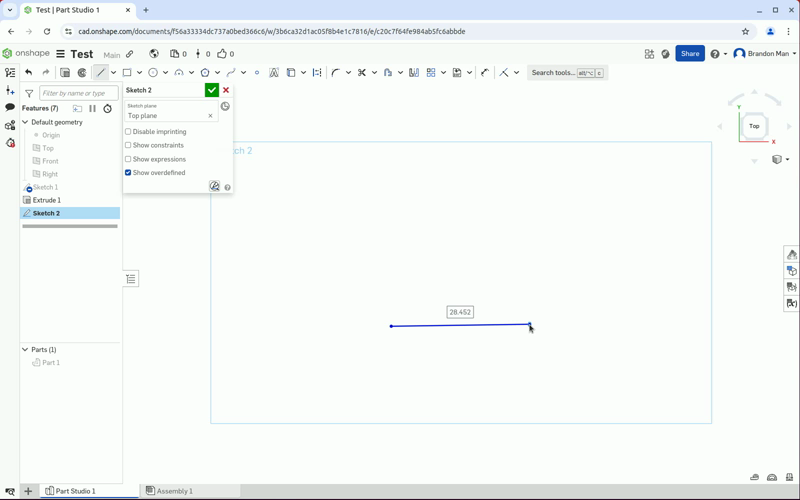
key(a)
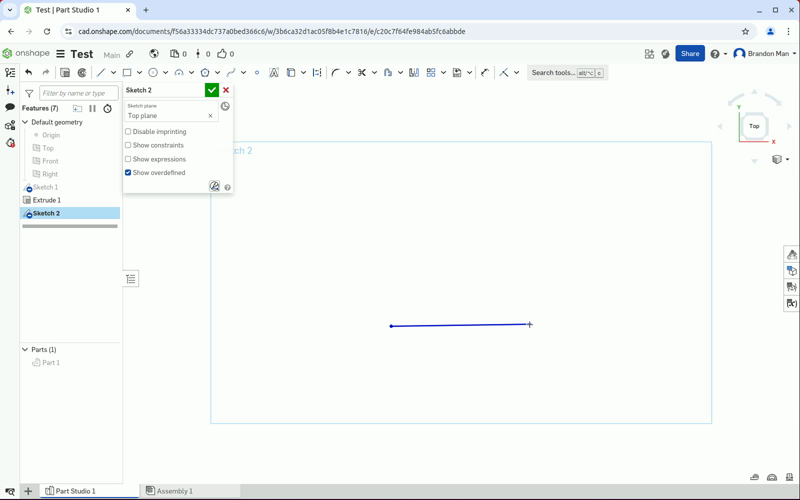
mouse_move(529, 324)
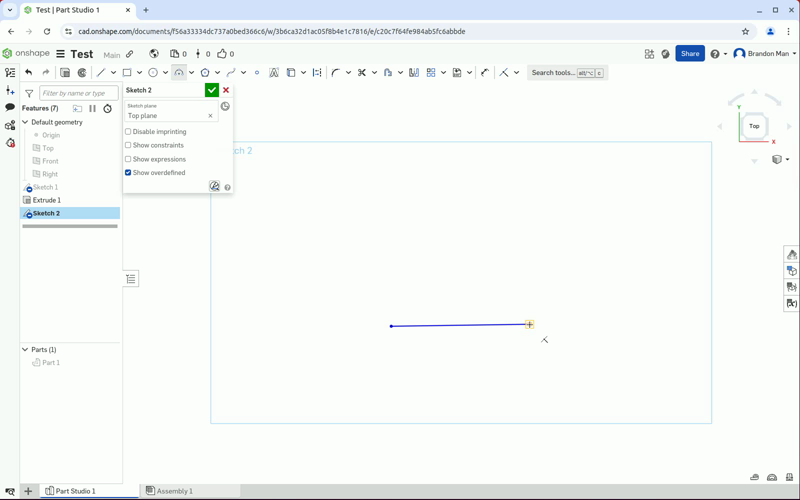
click(529, 324)
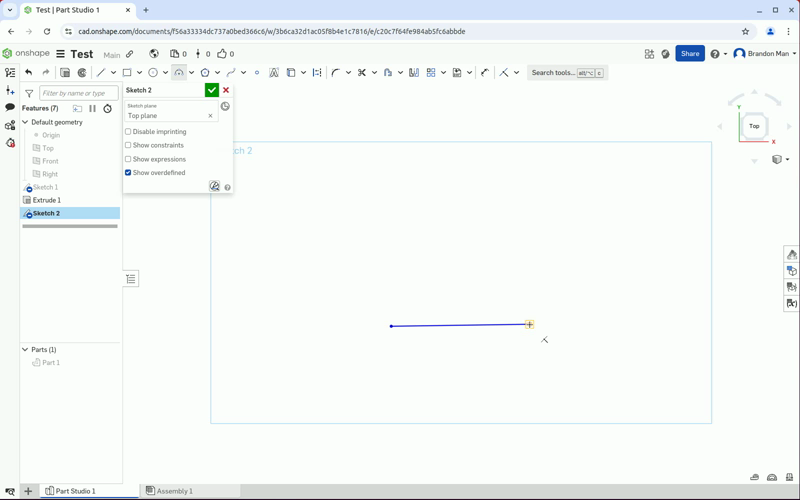
key_down(shift)
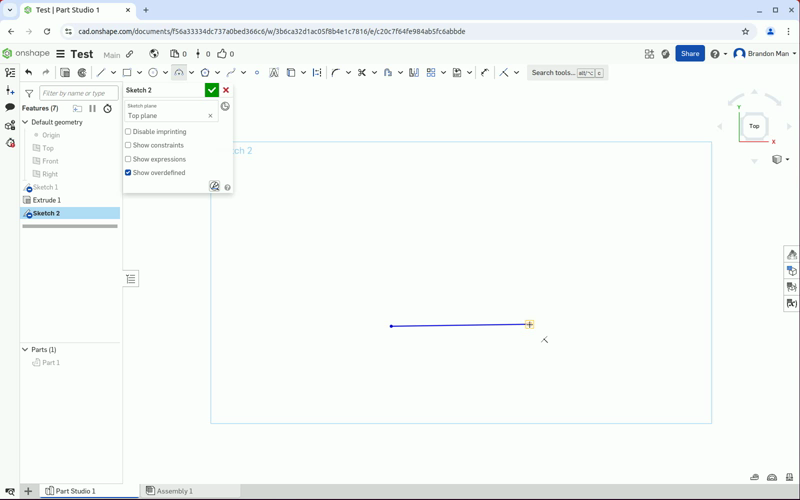
mouse_move(529, 241)
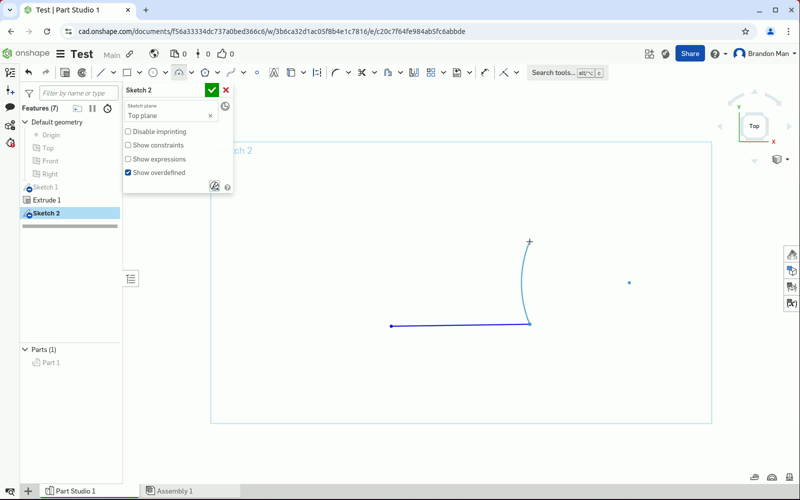
click(529, 241)
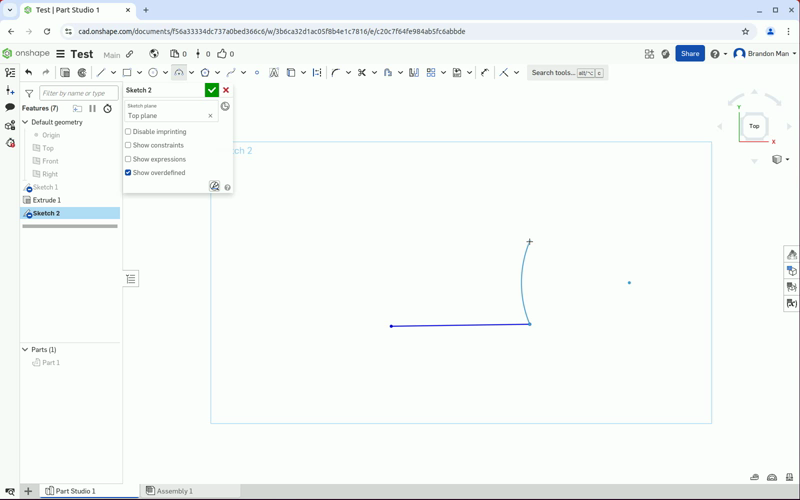
mouse_move(570, 282)
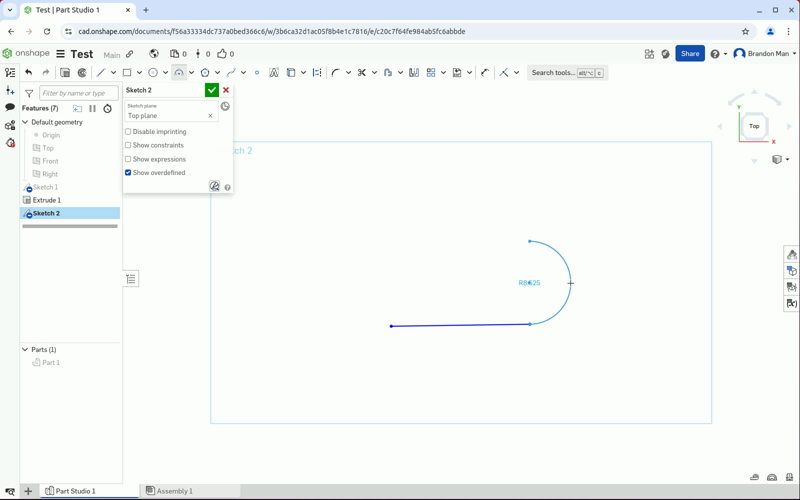
click(570, 282)
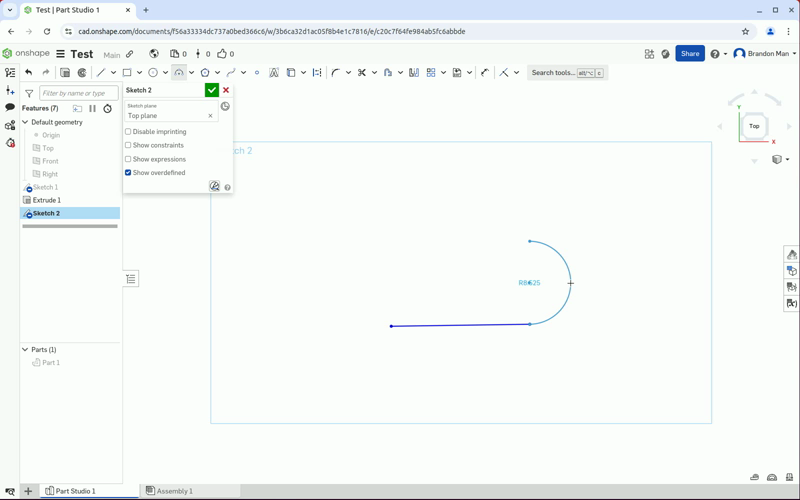
key_up(shift)
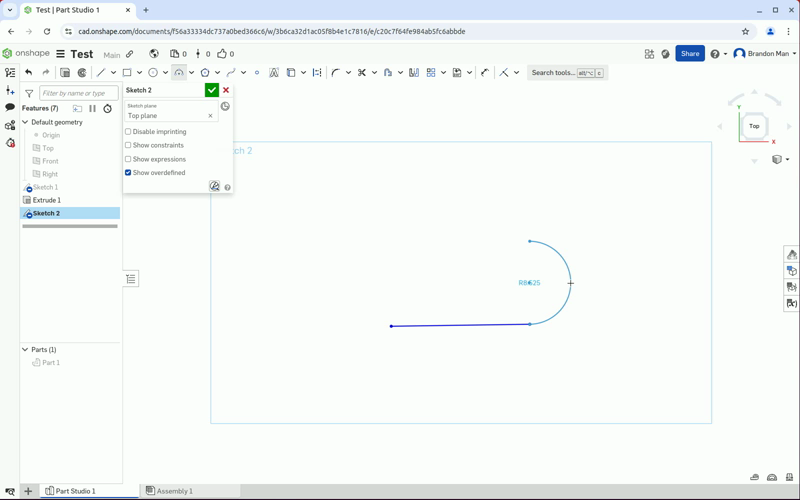
key(esc)
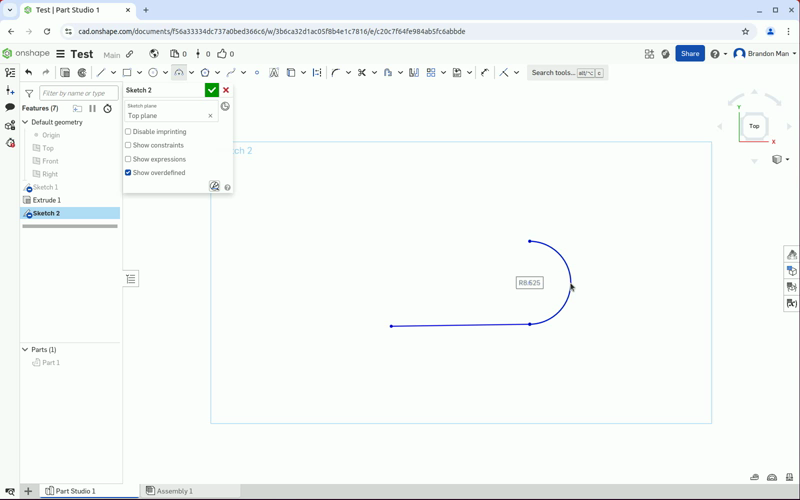
key(l)
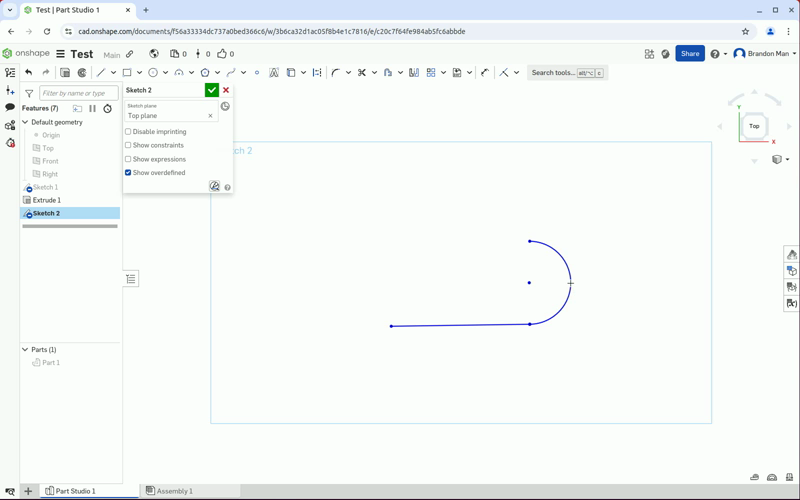
mouse_move(529, 241)
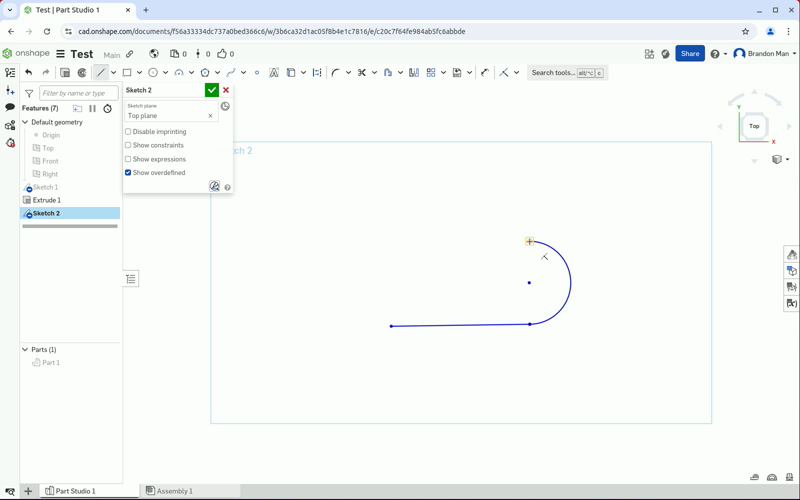
click(529, 241)
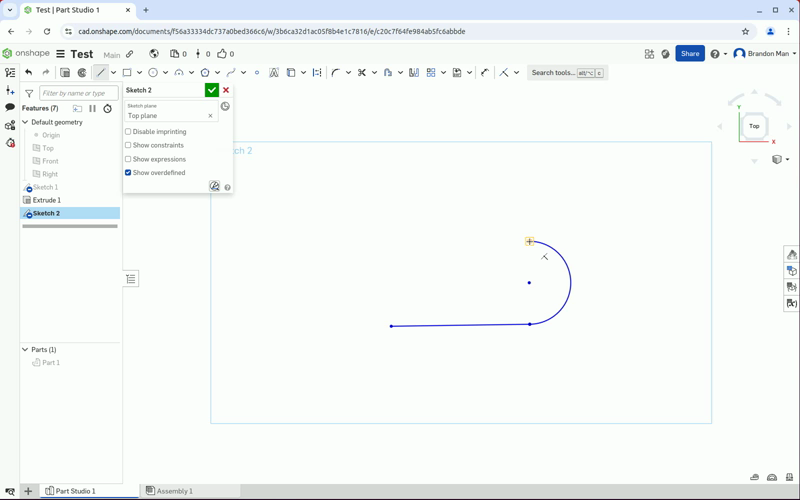
key_down(shift)
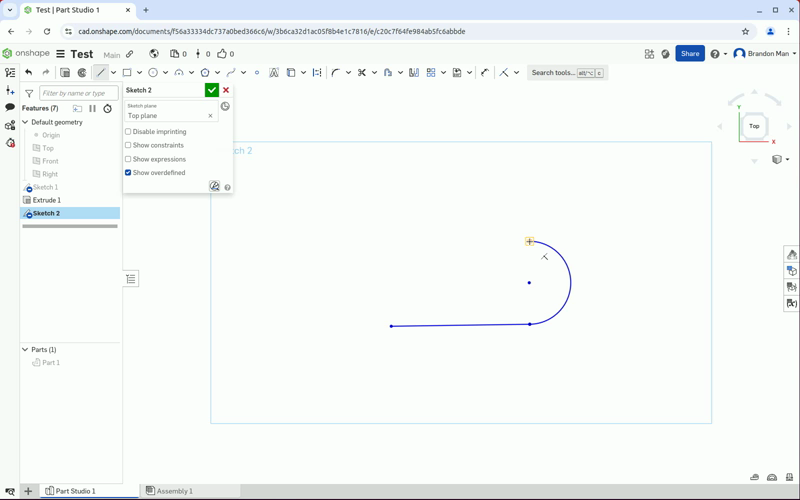
mouse_move(391, 241)
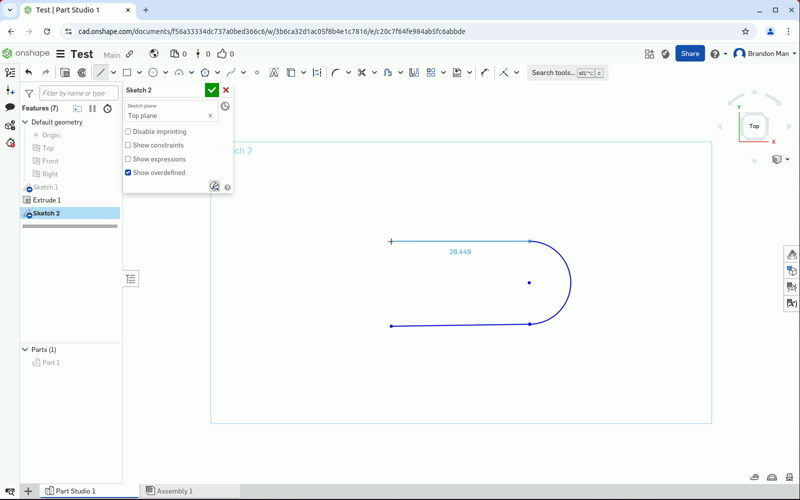
click(391, 241)
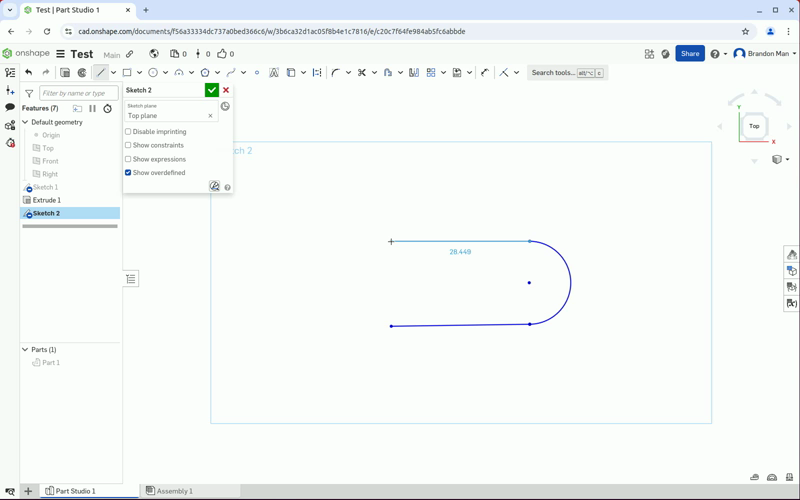
key_up(shift)
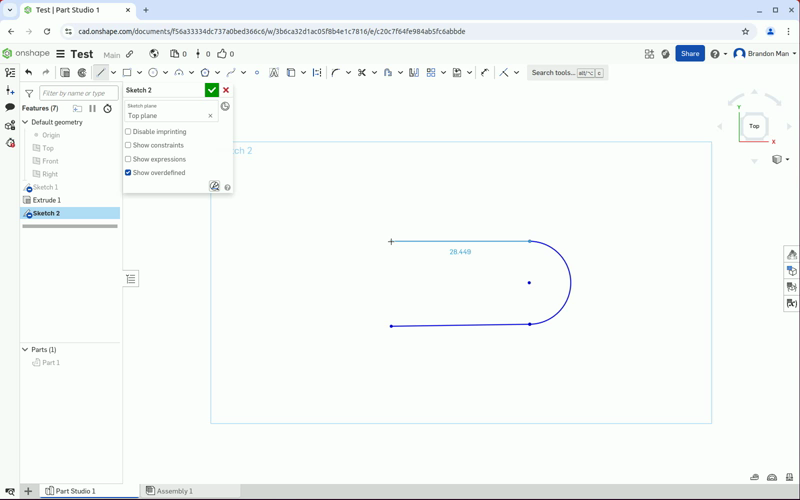
key(esc)
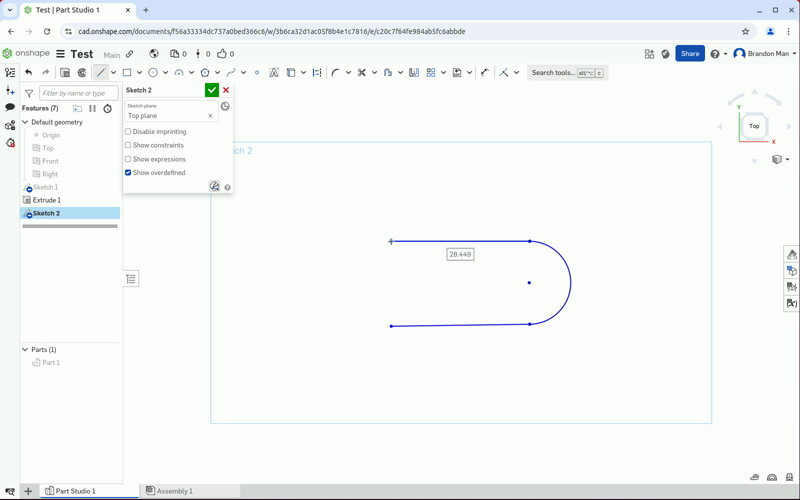
key(a)
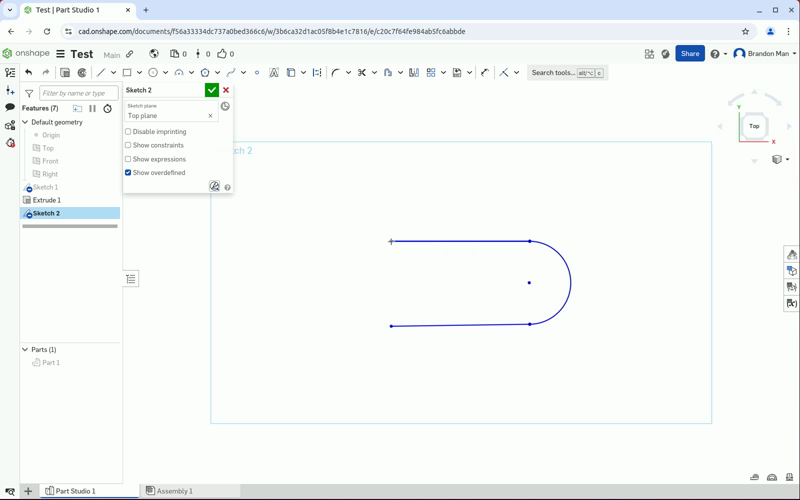
mouse_move(391, 241)
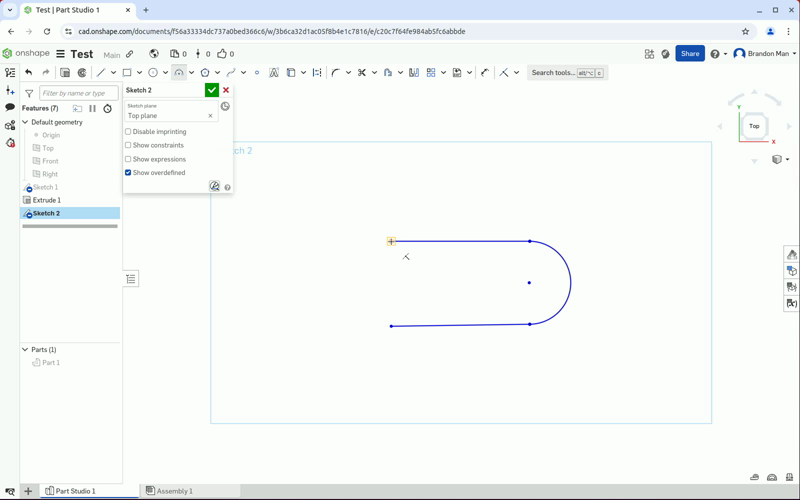
click(391, 241)
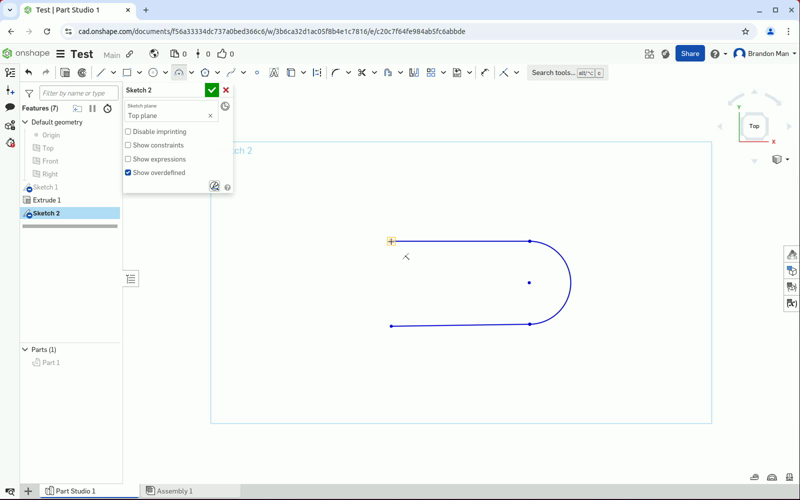
mouse_move(391, 326)
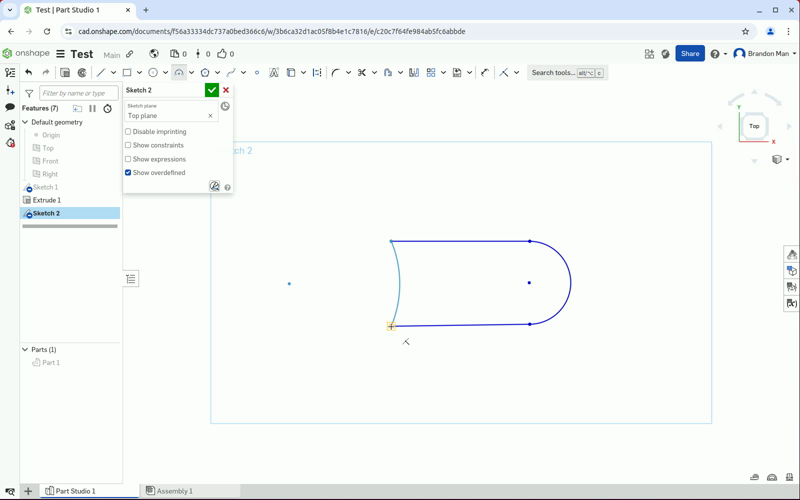
click(391, 326)
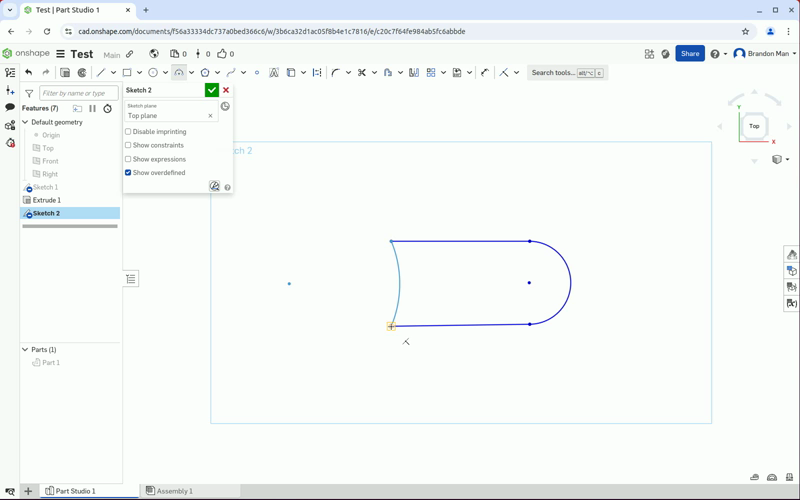
key_down(shift)
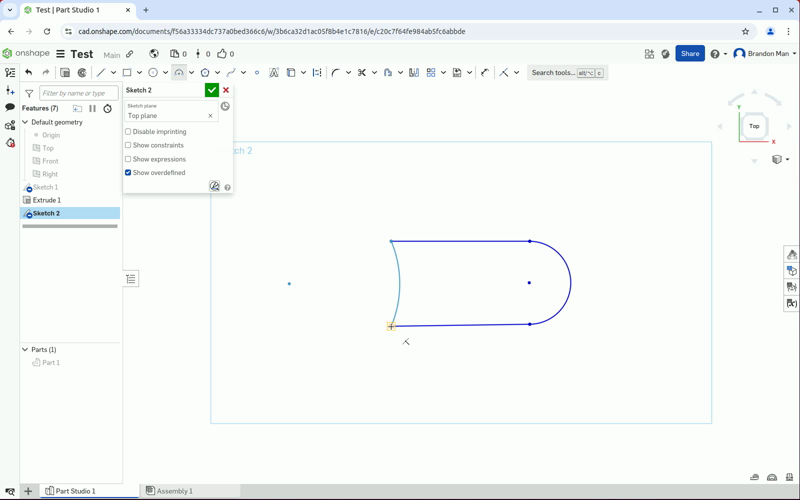
mouse_move(433, 283)
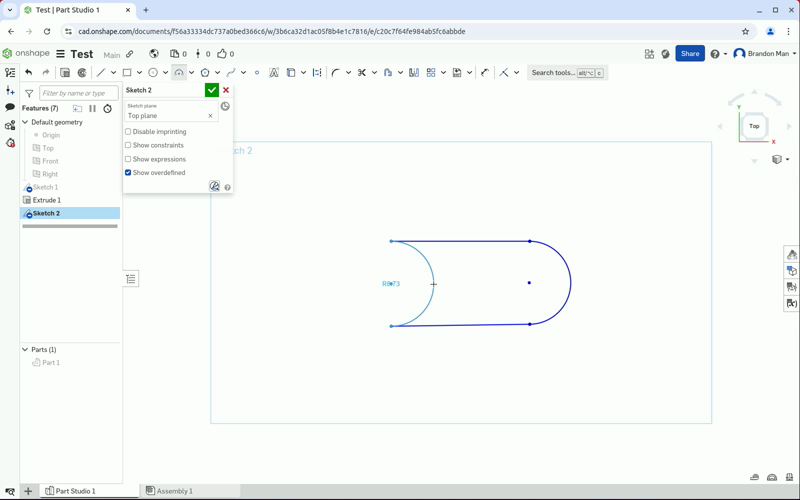
click(433, 283)
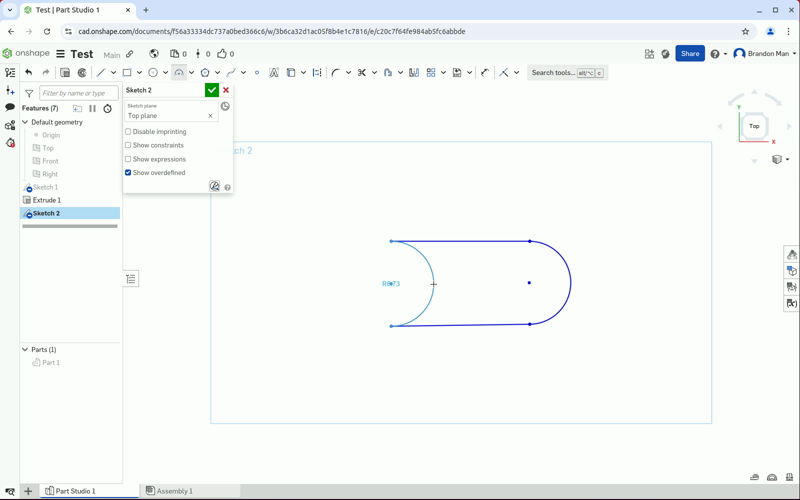
key_up(shift)
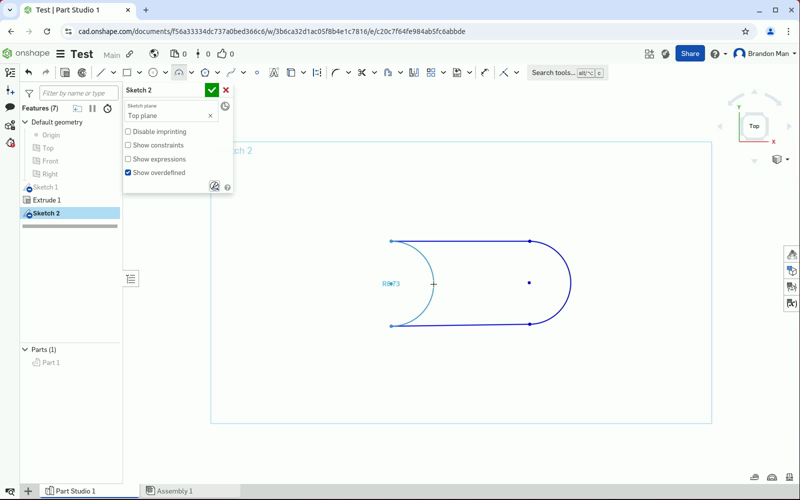
key(esc)
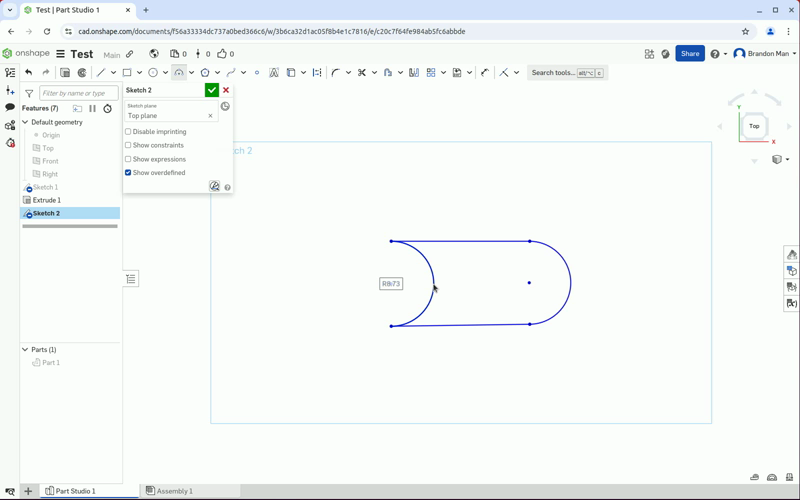
key(c)
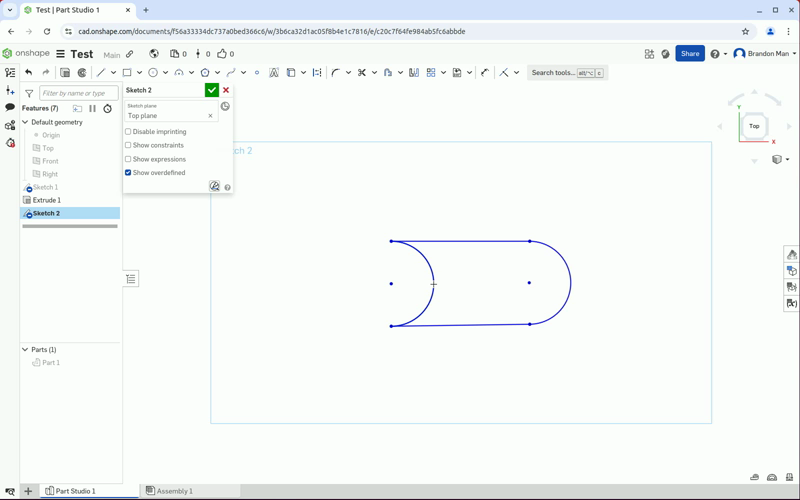
key_down(shift)
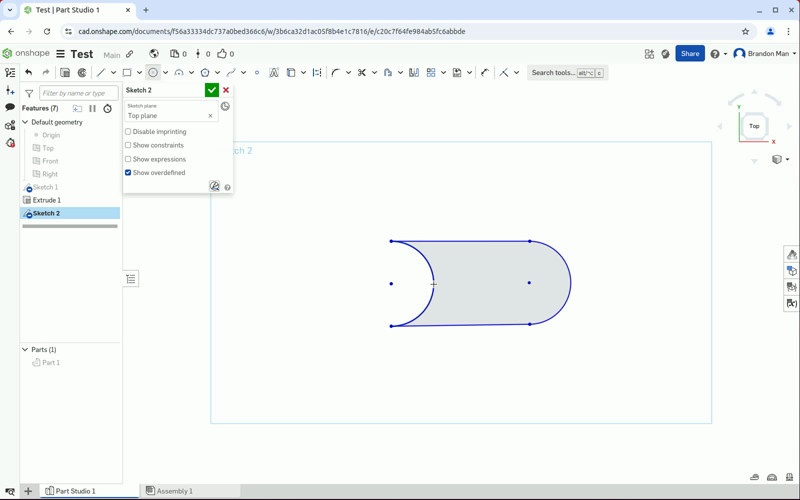
mouse_move(529, 282)
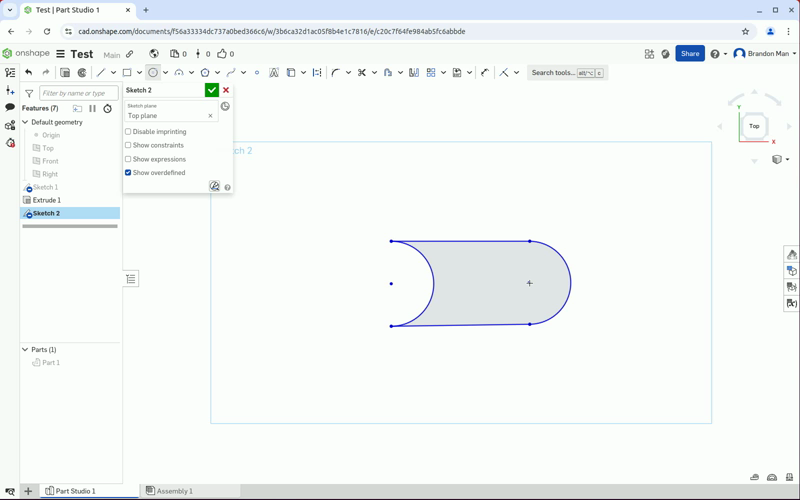
scroll(6)
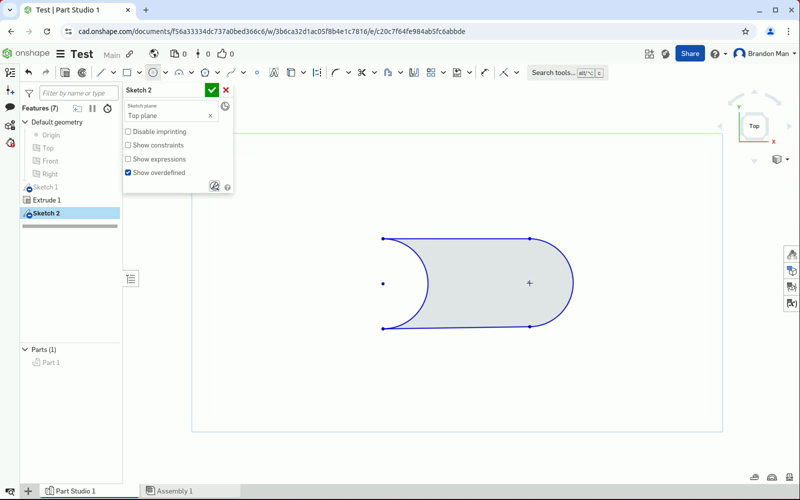
scroll(6)
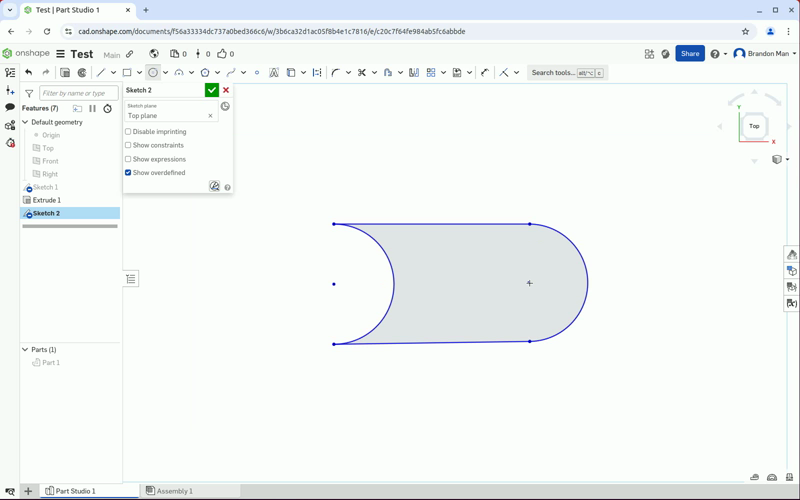
scroll(6)
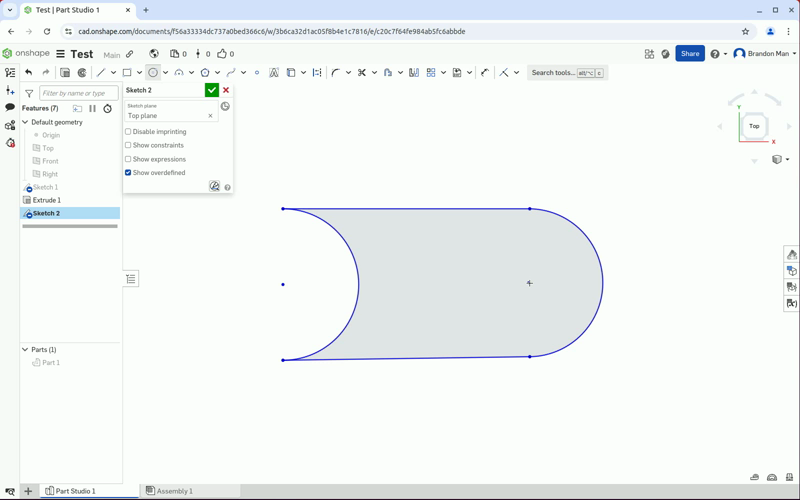
scroll(6)
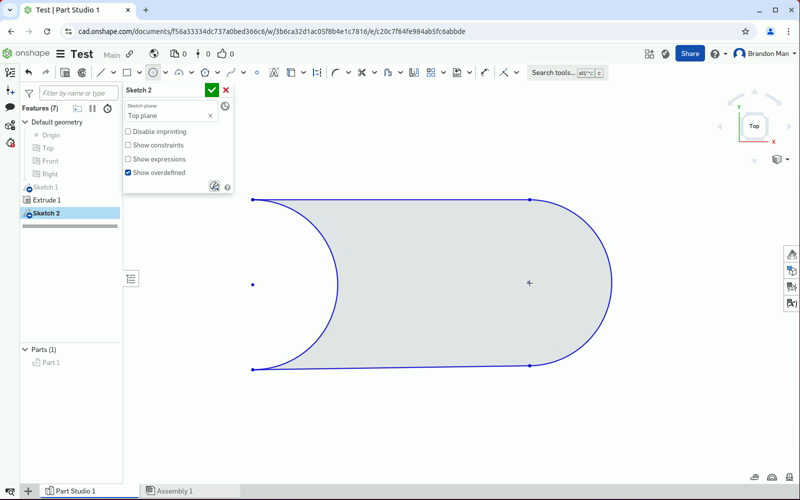
scroll(6)
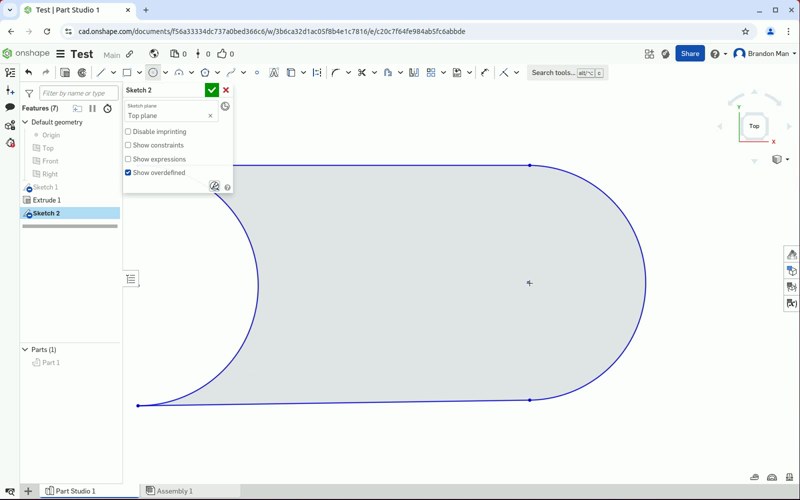
scroll(6)
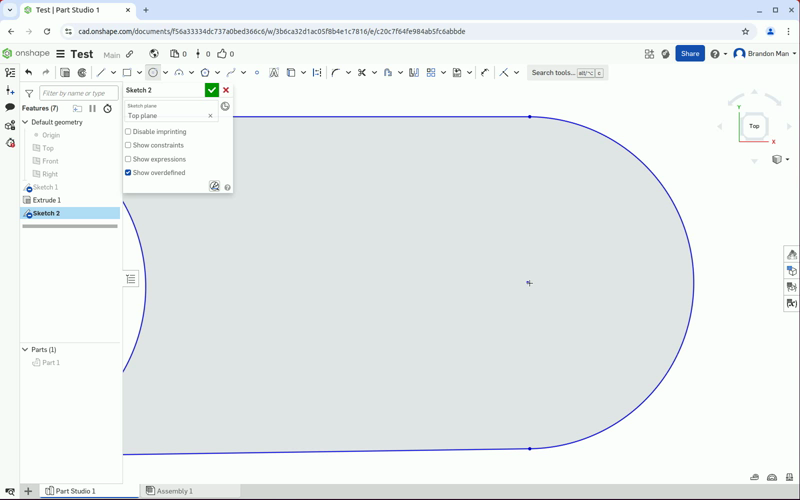
scroll(6)
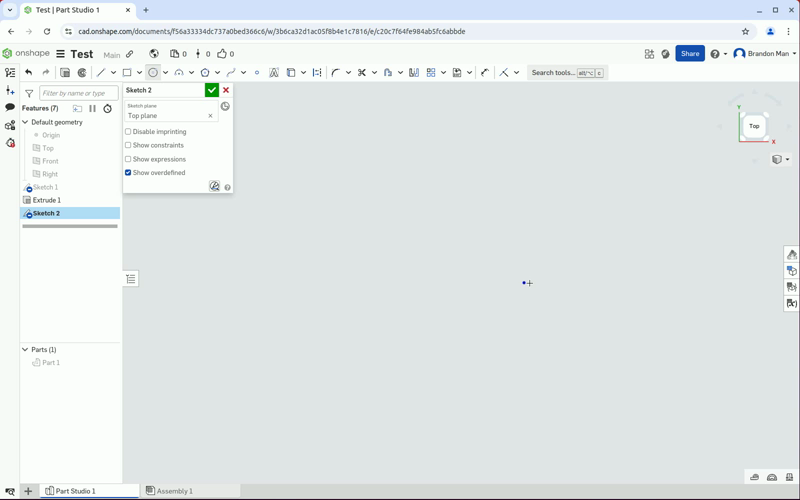
click(529, 282)
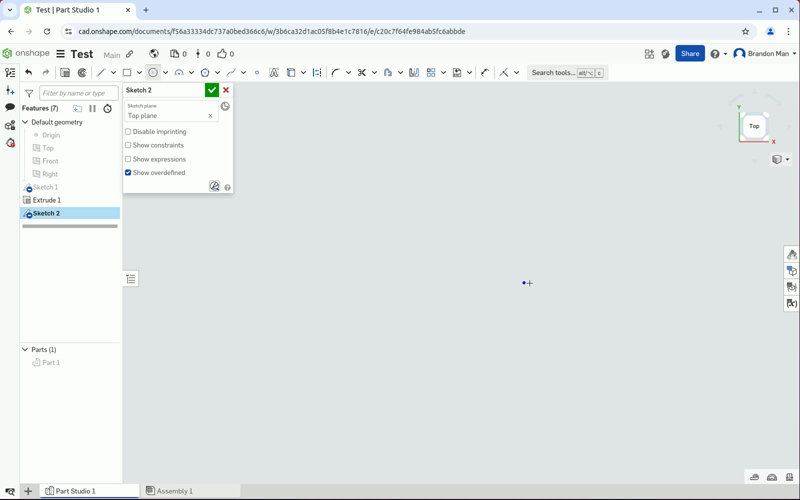
scroll(-6)
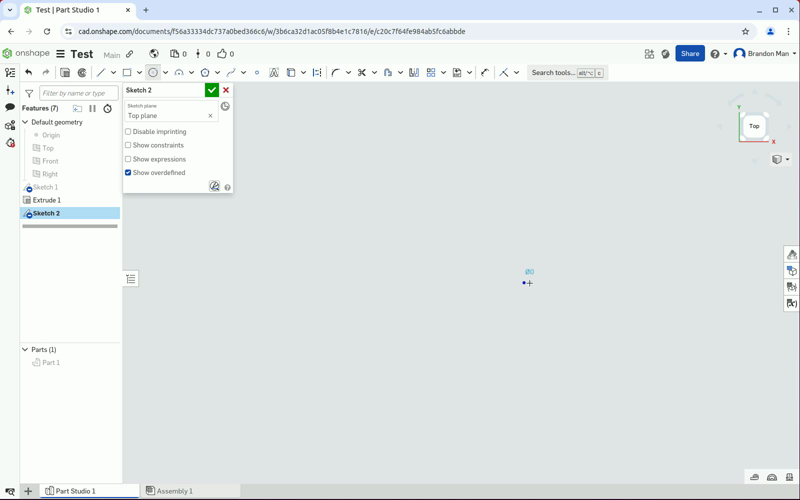
scroll(-6)
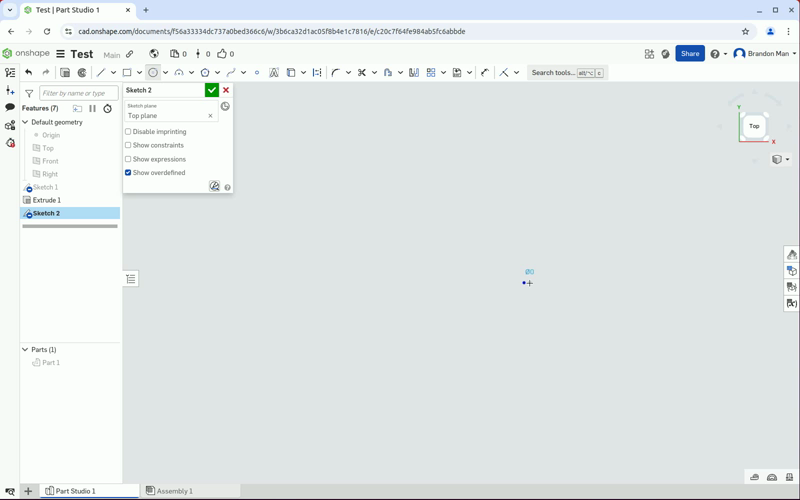
scroll(-6)
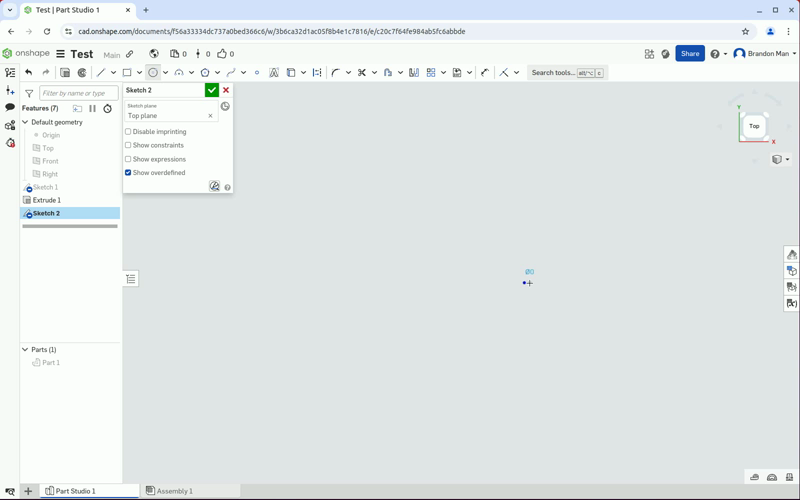
scroll(-6)
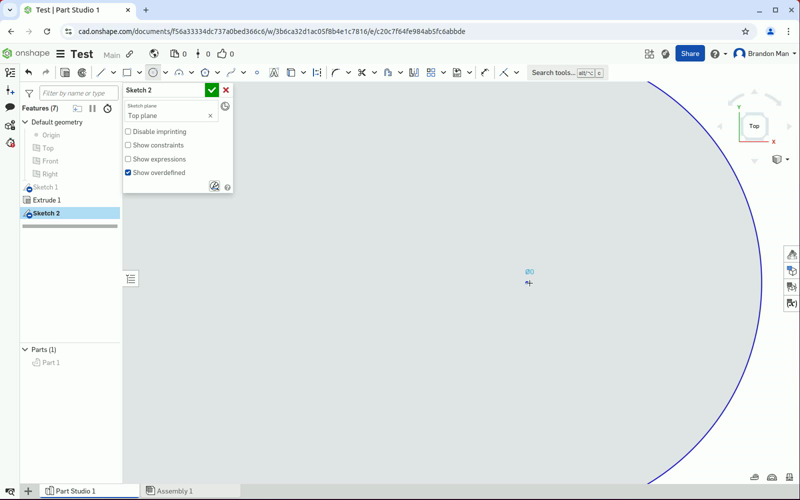
scroll(-6)
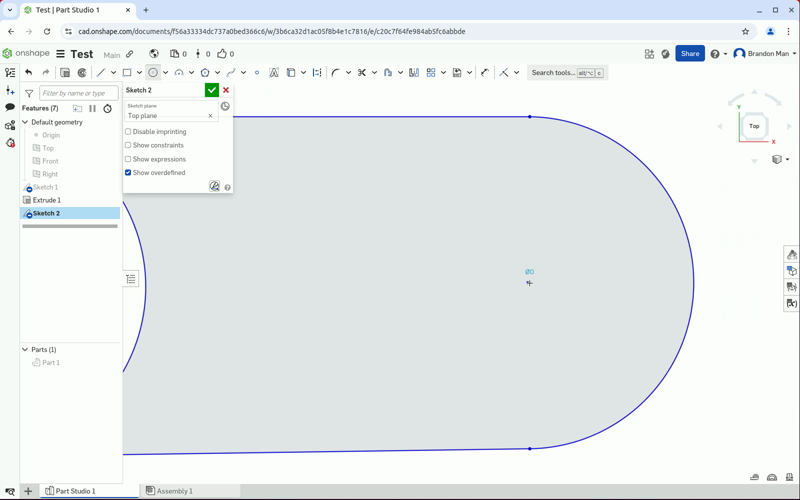
scroll(-6)
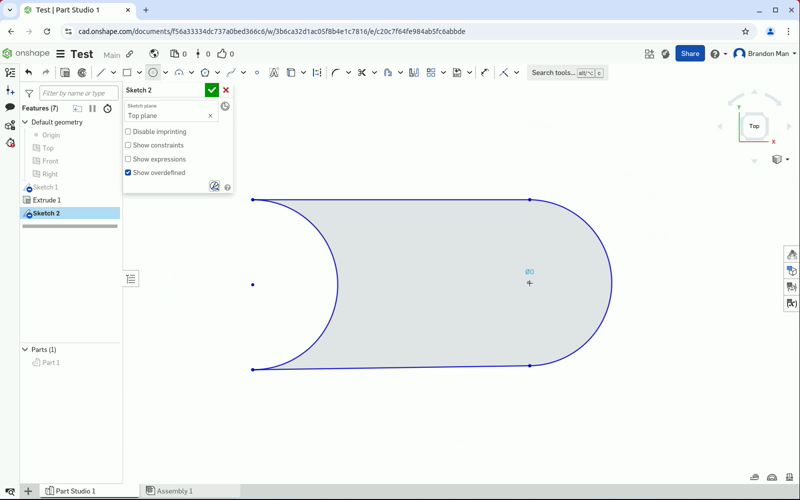
scroll(-6)
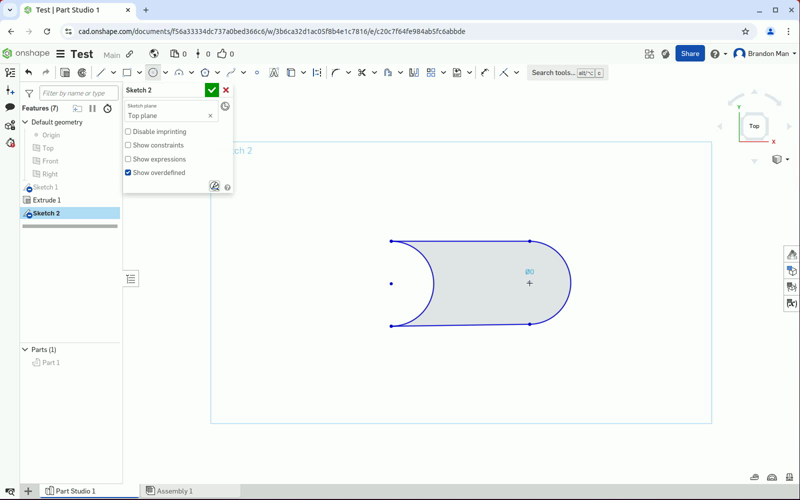
key_up(shift)
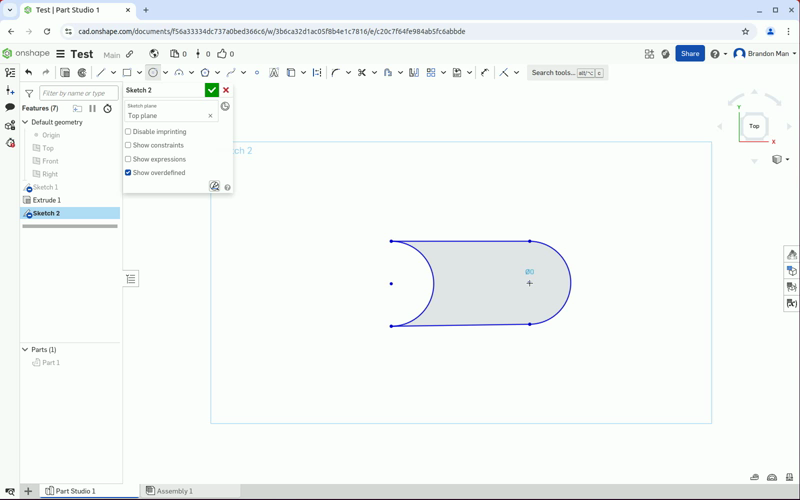
mouse_move(554, 282)
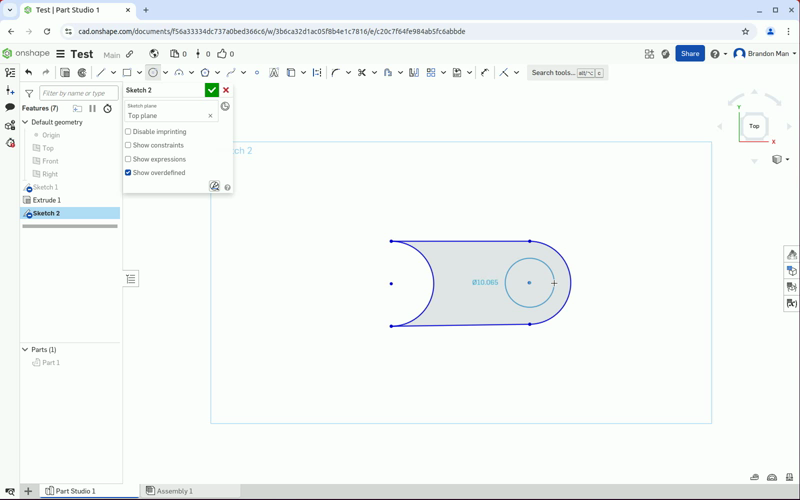
click(554, 282)
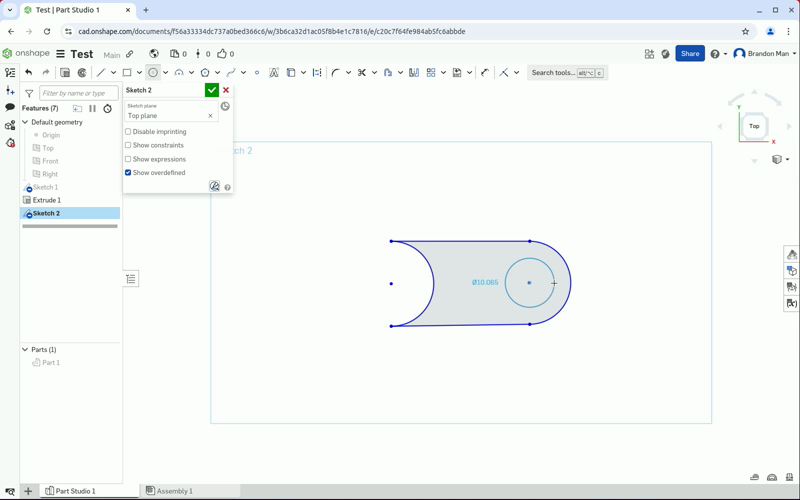
key(esc)
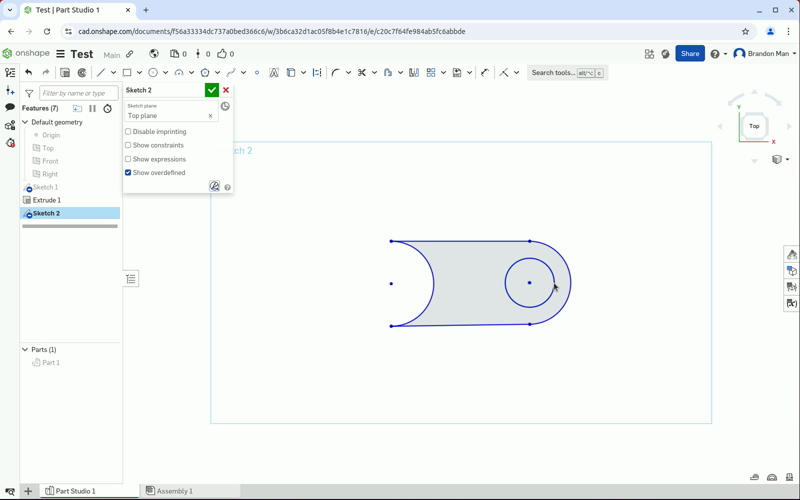
mouse_move(495, 275)
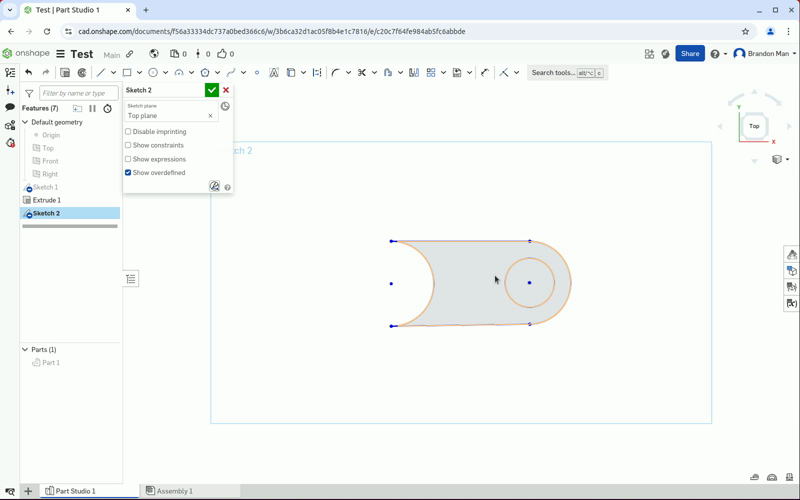
click(495, 275)
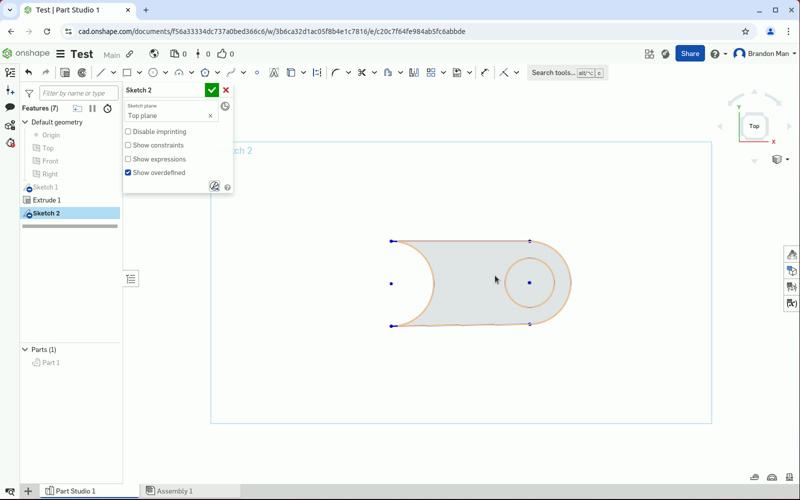
mouse_move(73, 352)
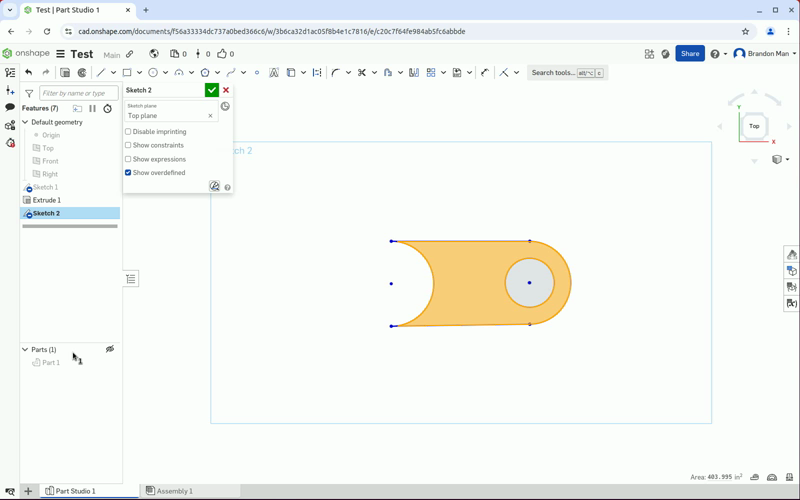
key(shift+y)
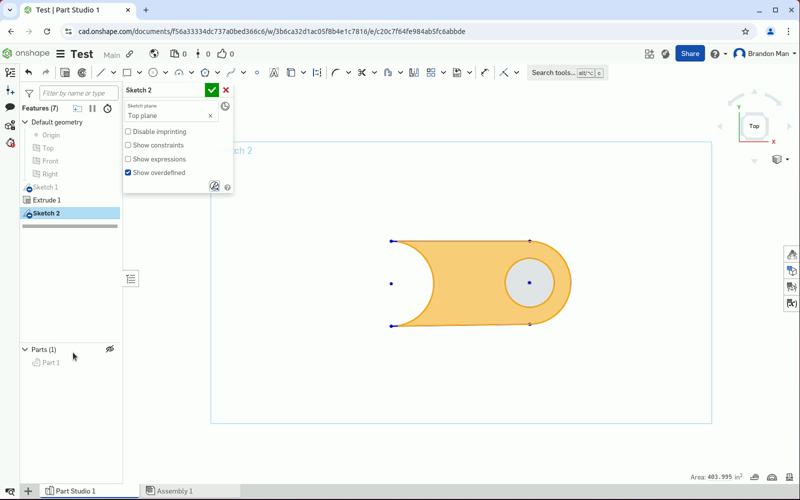
key(shift+e)
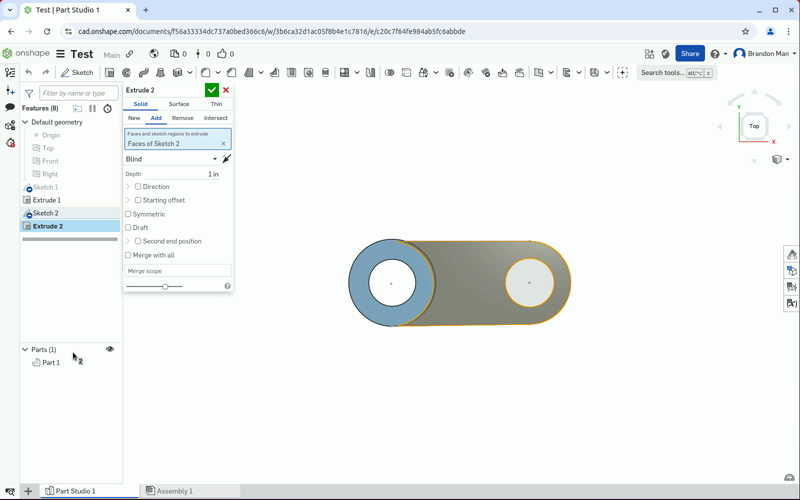
mouse_move(143, 106)
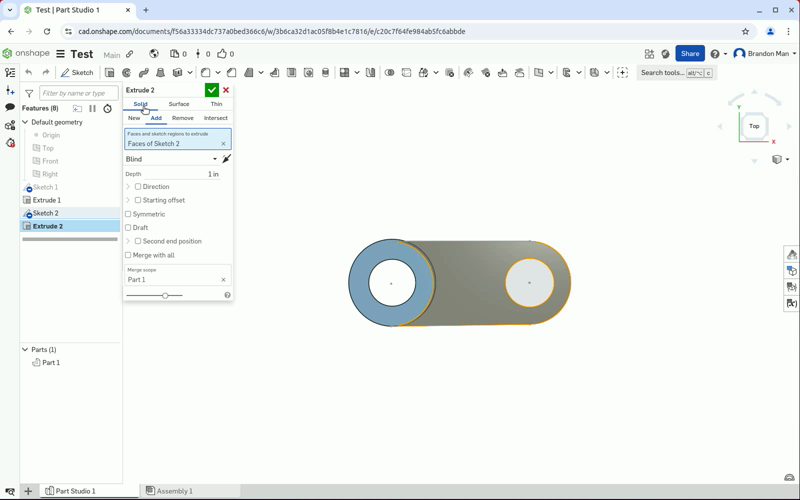
click(143, 106)
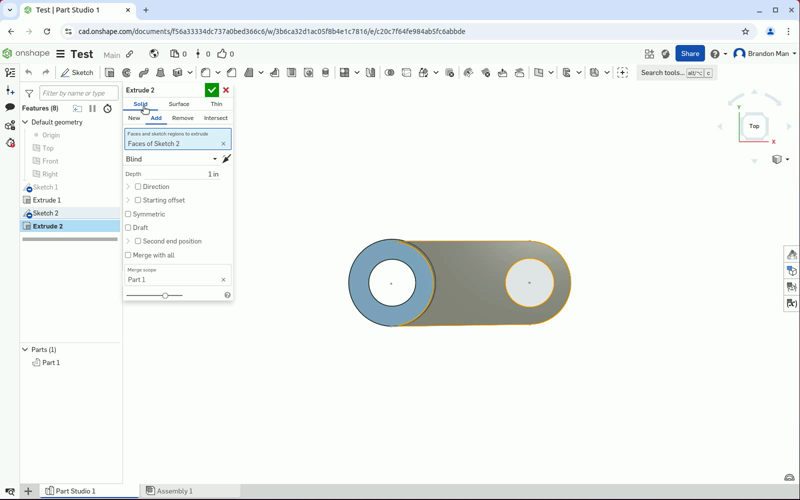
mouse_move(137, 120)
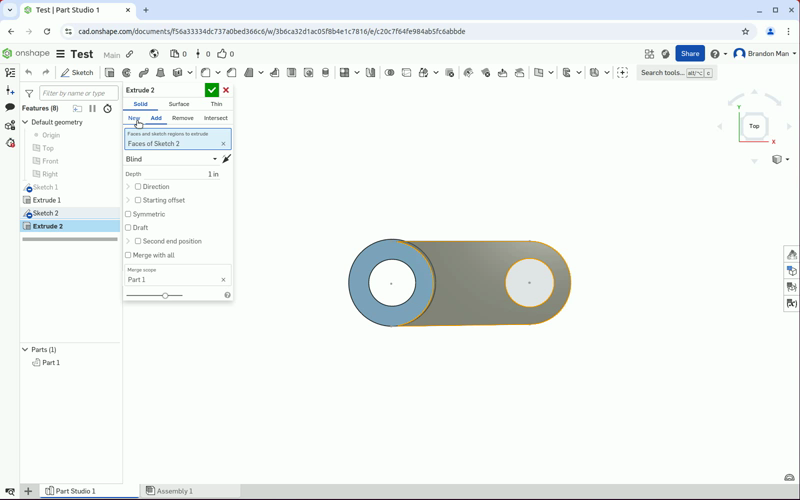
click(137, 120)
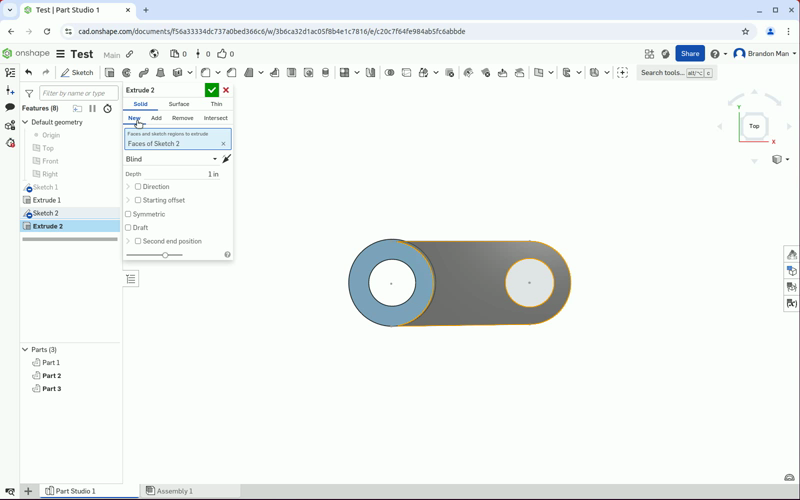
key(tab, 4)
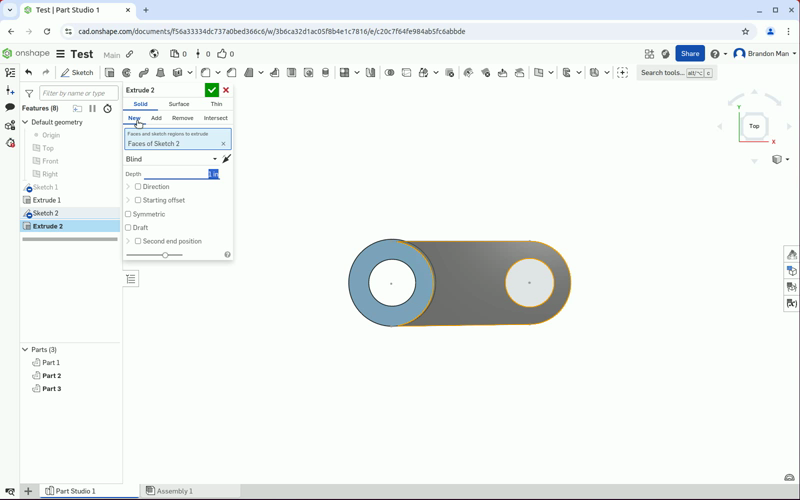
text(7.703)
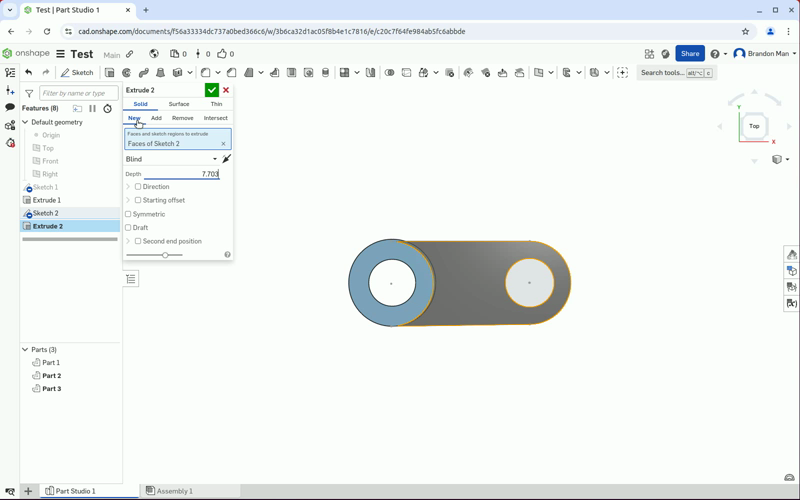
key(enter)
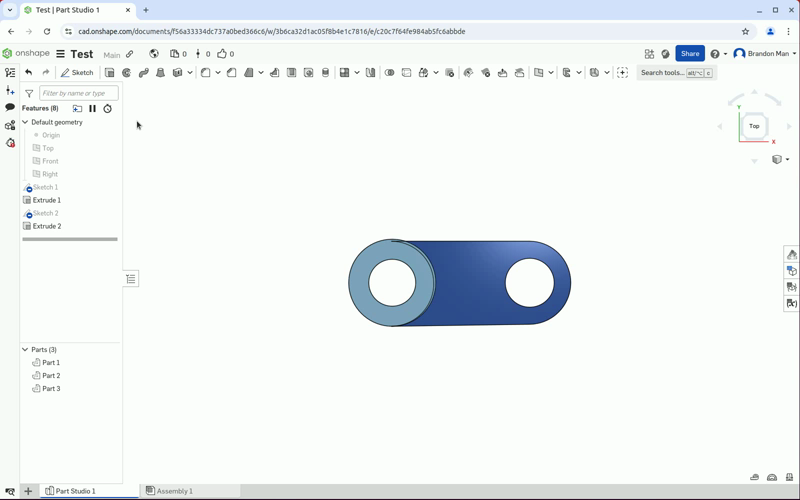
key(shift+h)
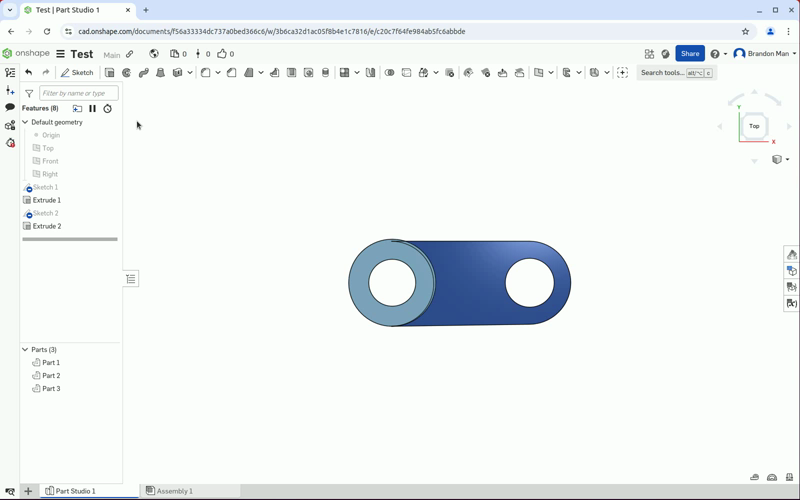
key(shift+h)
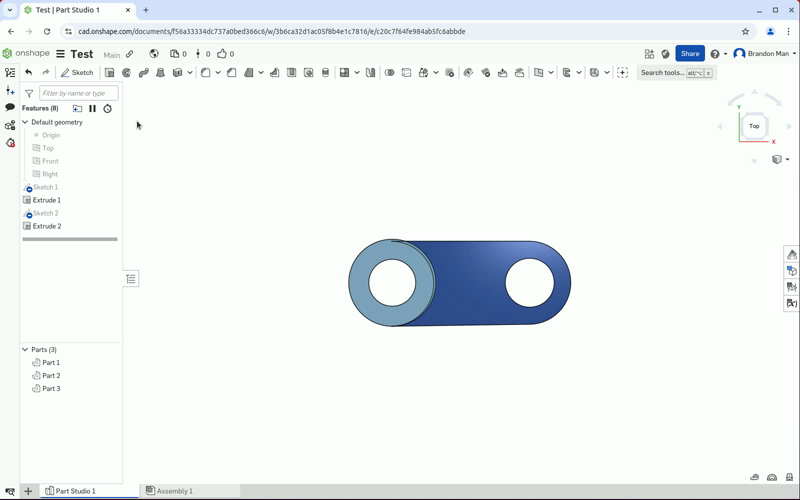
mouse_move(73, 189)
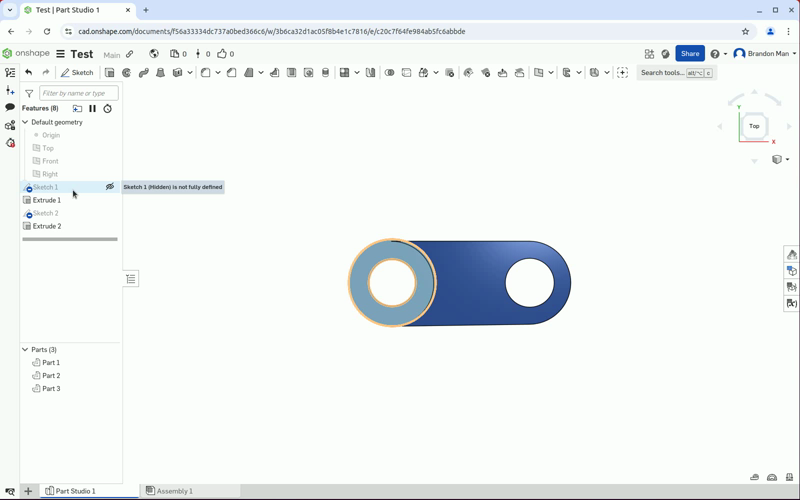
click(73, 189)
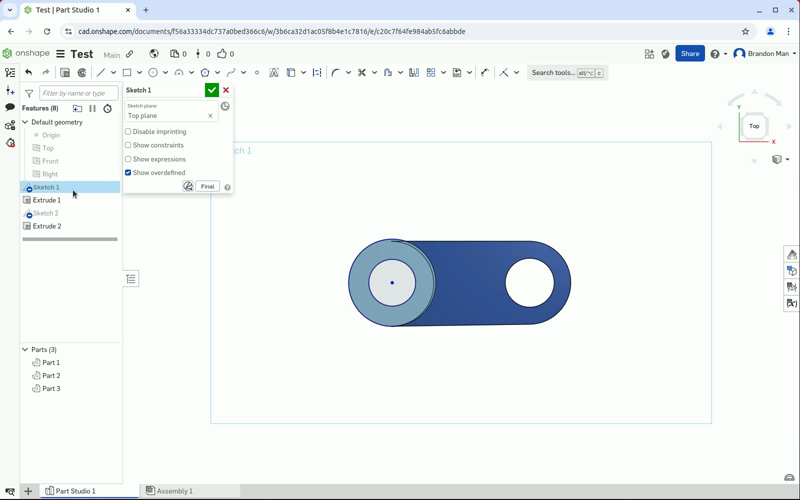
mouse_move(229, 92)
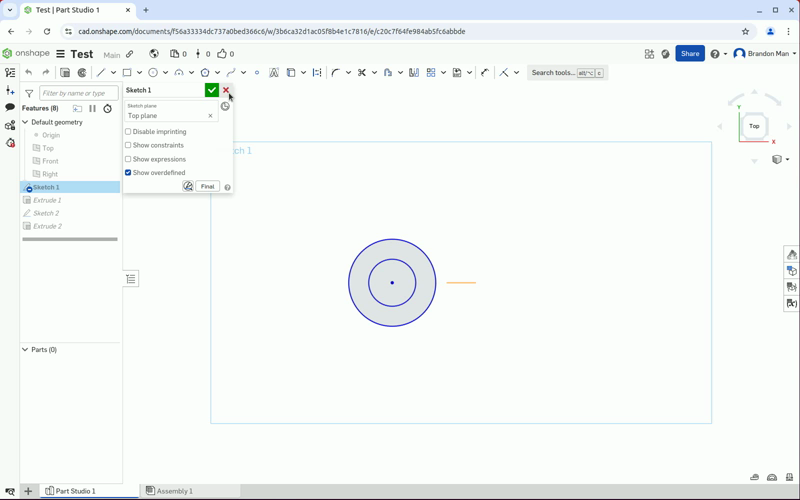
click(229, 92)
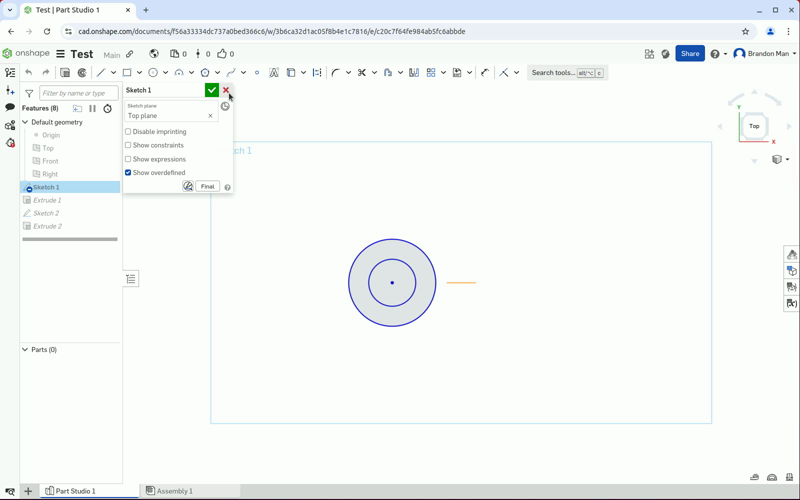
key(shift+s)
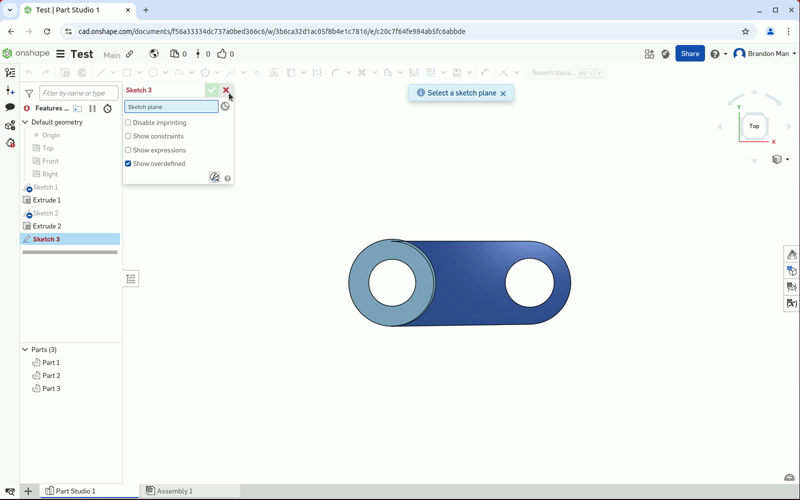
mouse_move(73, 150)
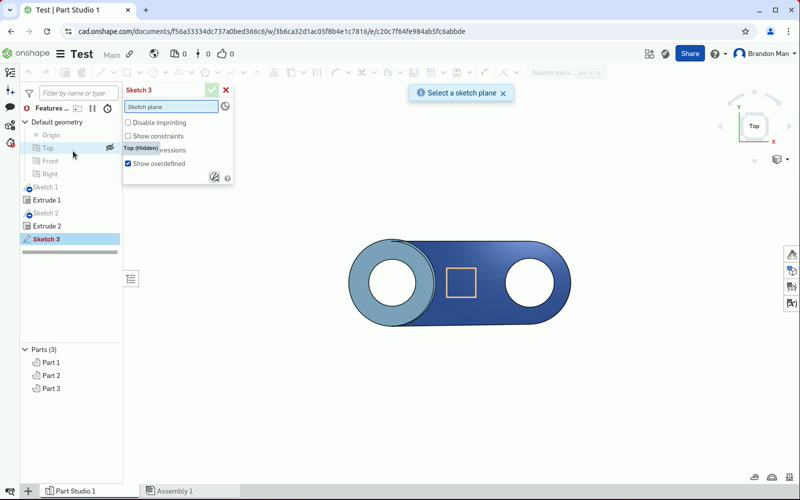
click(73, 150)
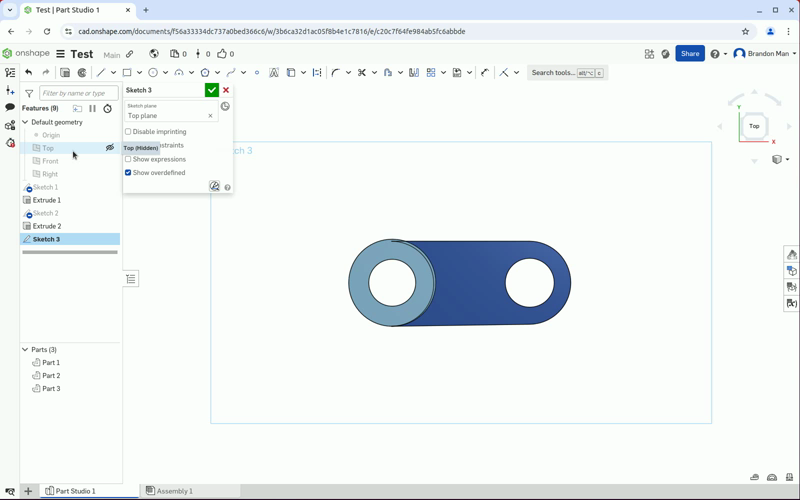
mouse_move(73, 352)
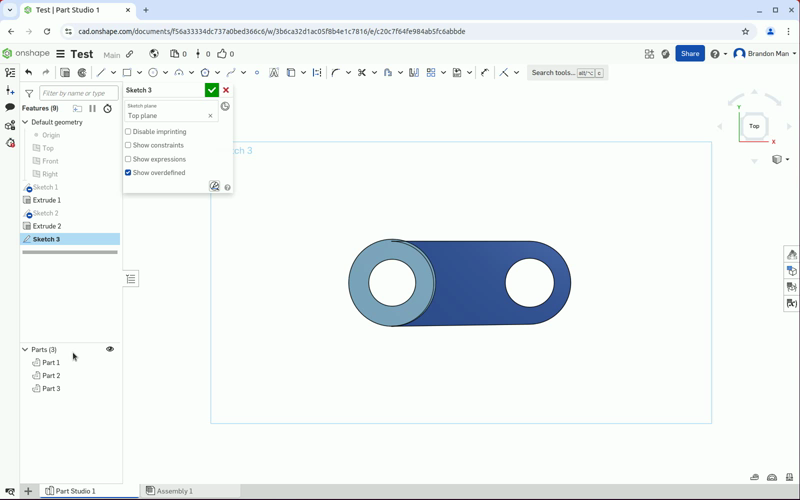
key(y)
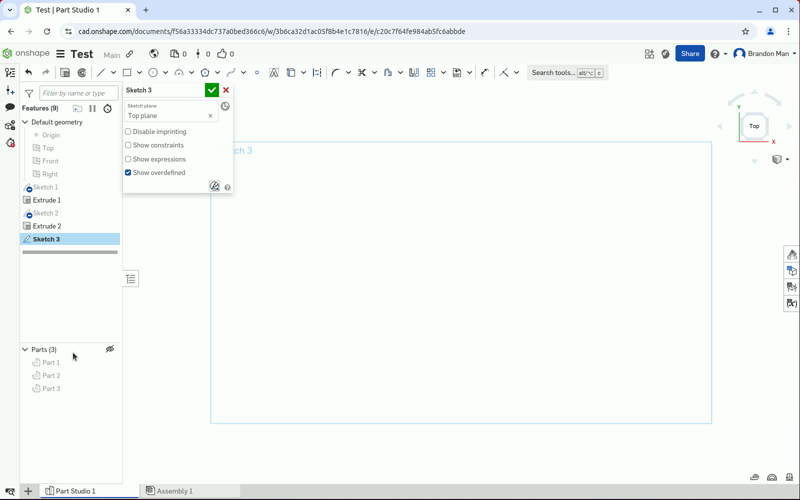
key(c)
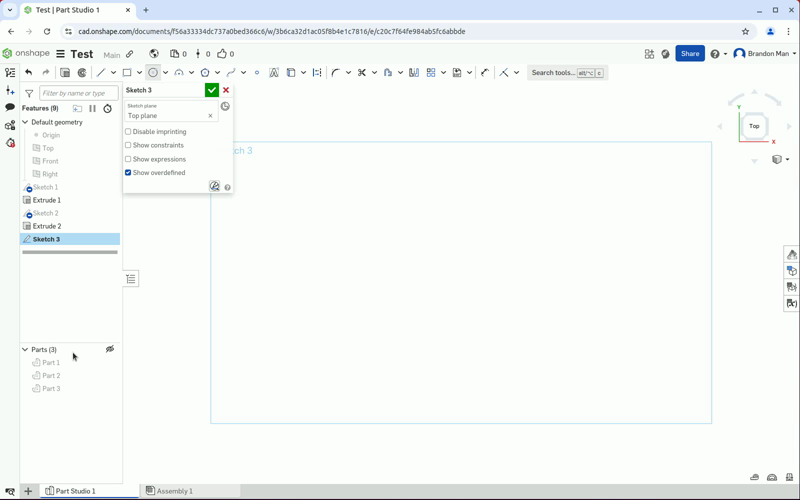
key_down(shift)
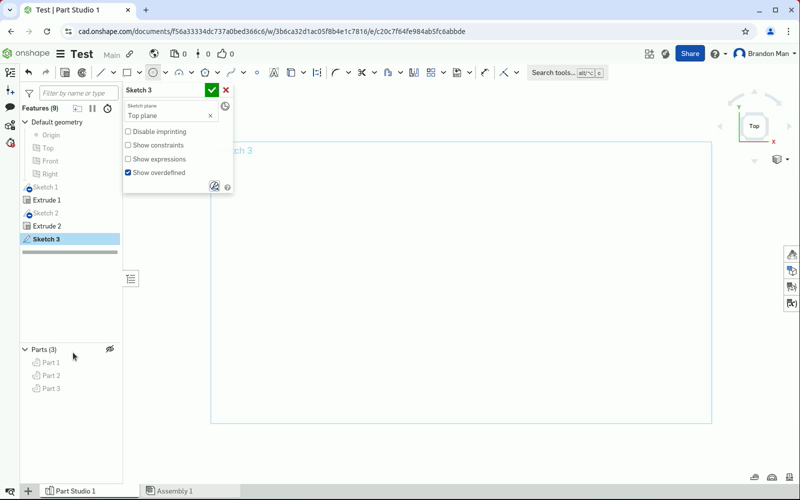
mouse_move(392, 282)
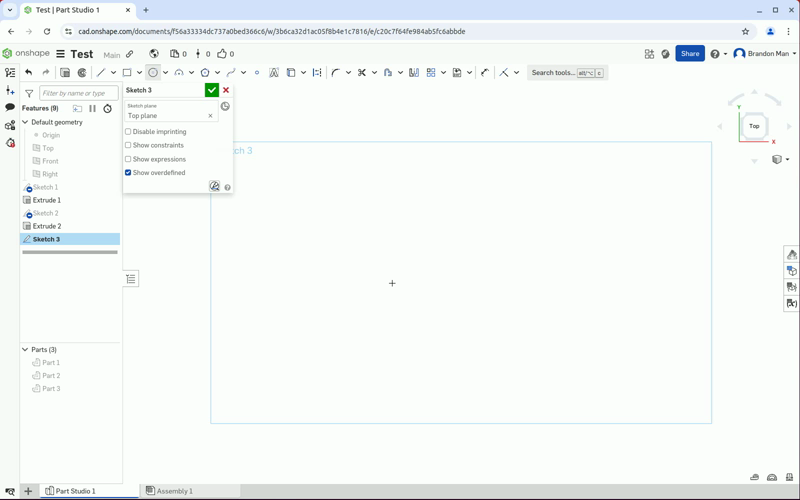
click(392, 282)
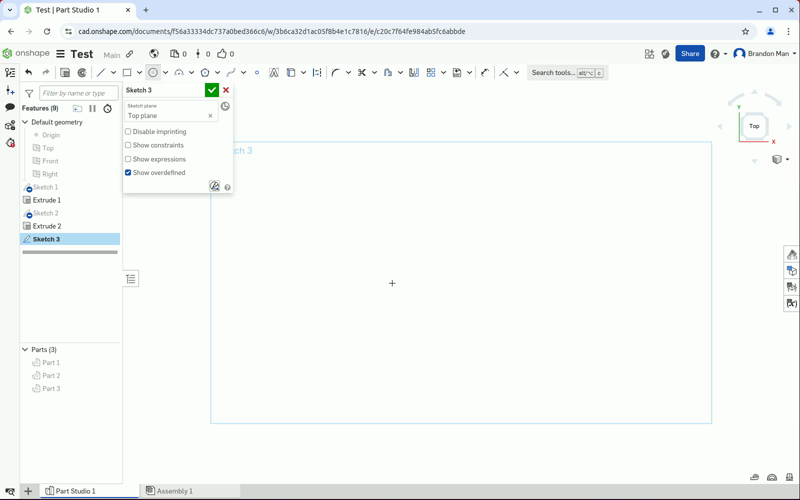
key_up(shift)
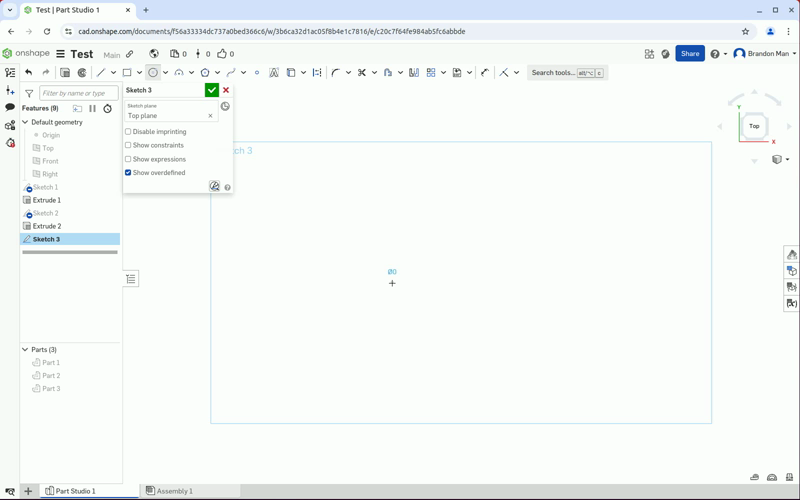
mouse_move(435, 282)
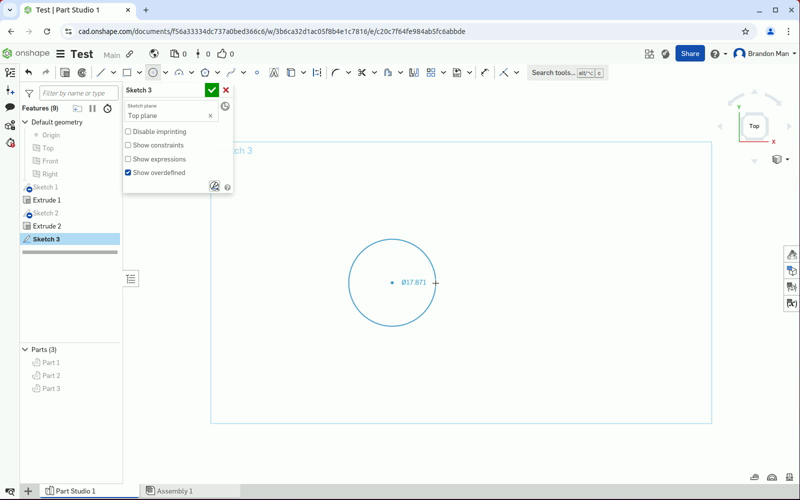
click(435, 282)
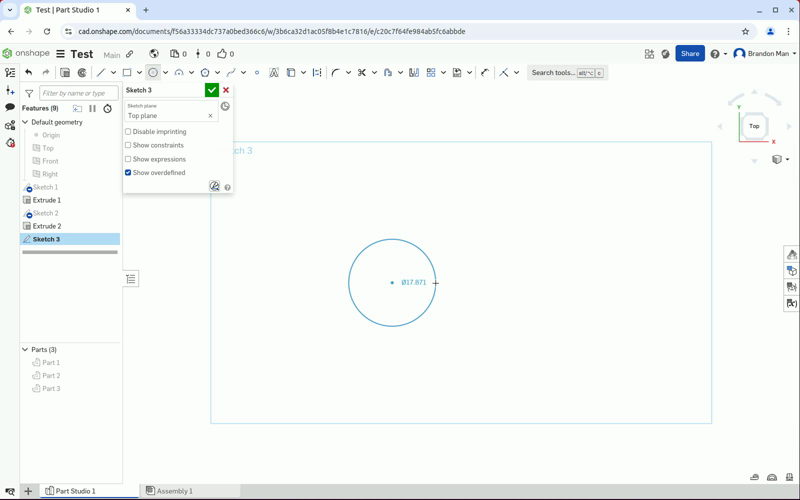
key(esc)
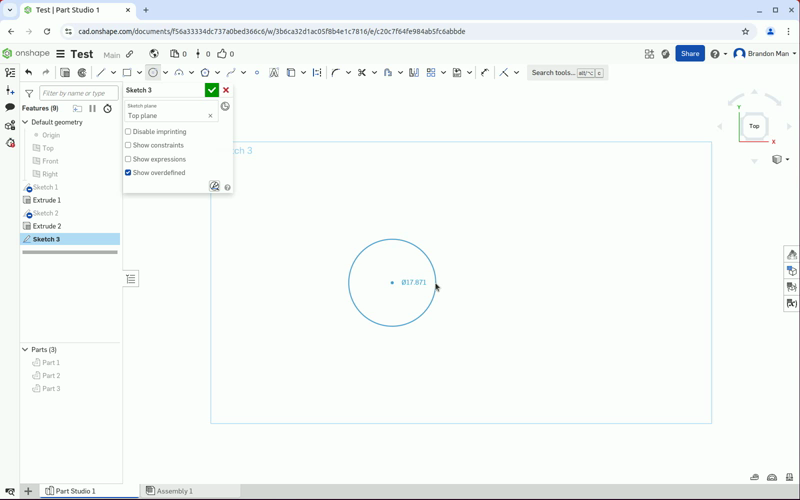
key(c)
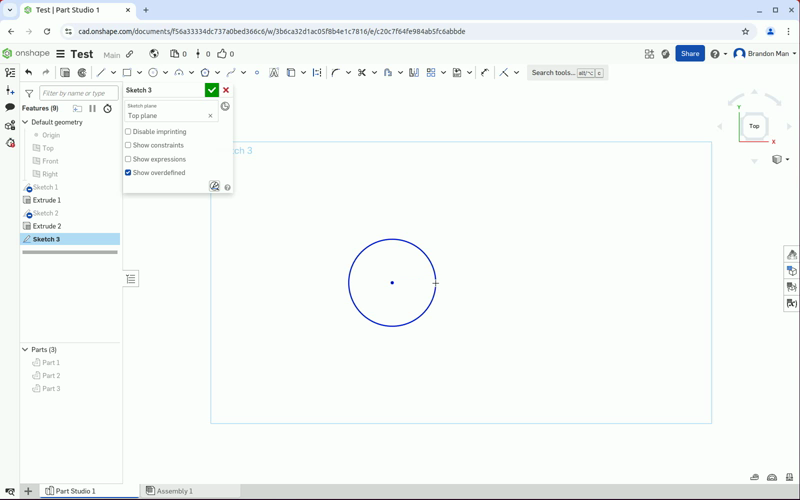
key_down(shift)
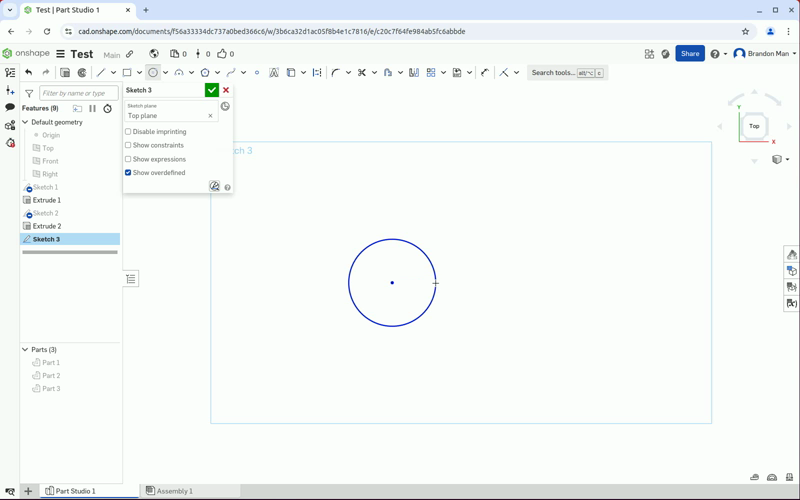
mouse_move(392, 282)
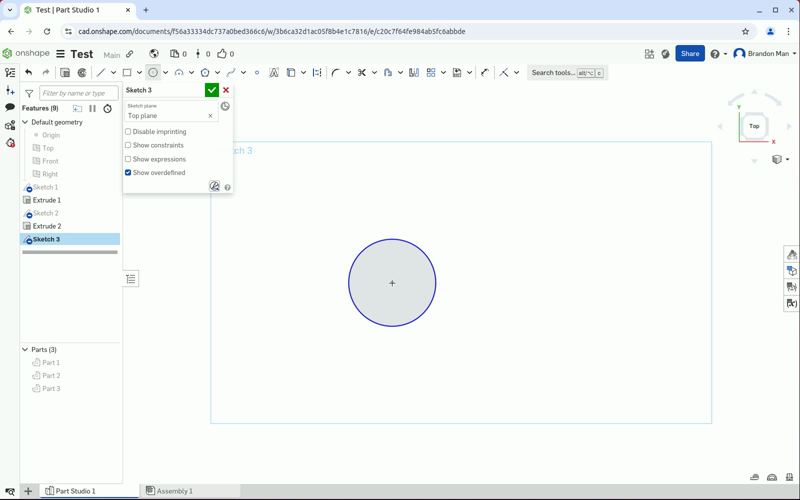
click(392, 282)
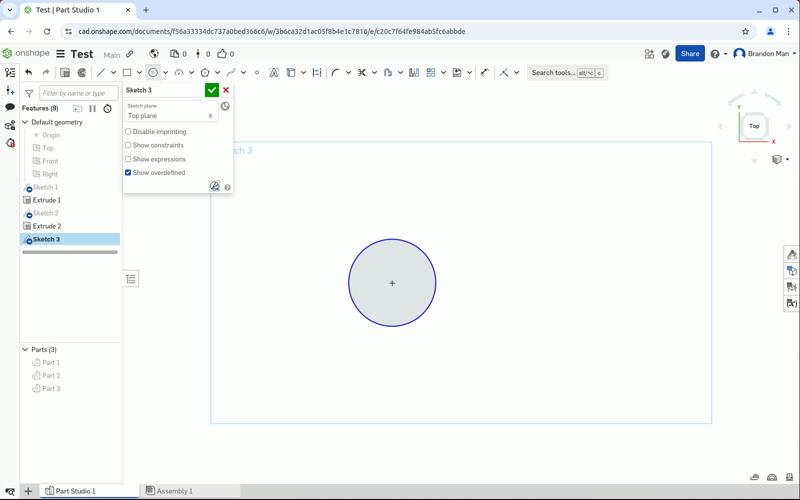
key_up(shift)
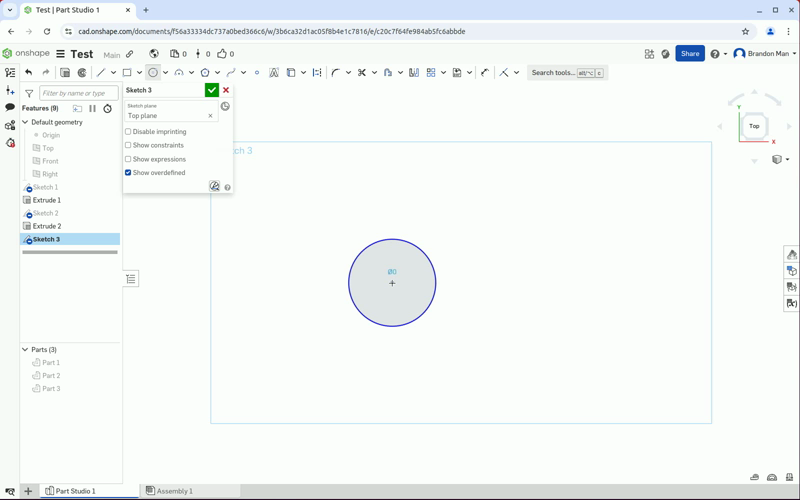
mouse_move(415, 282)
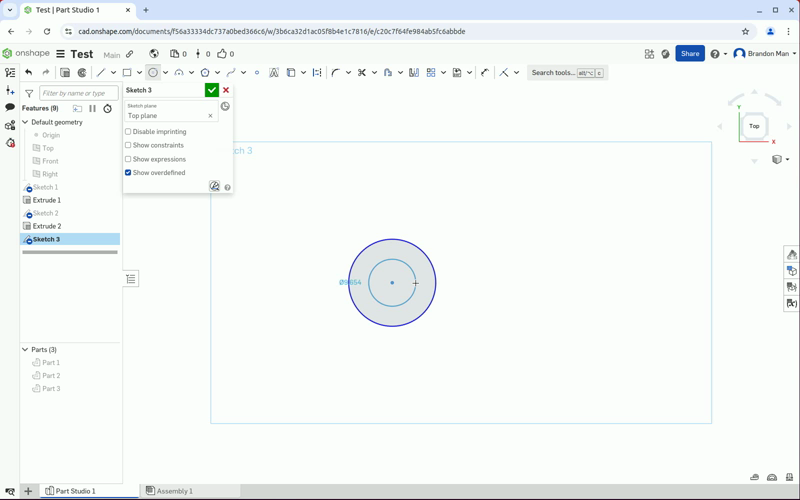
click(415, 282)
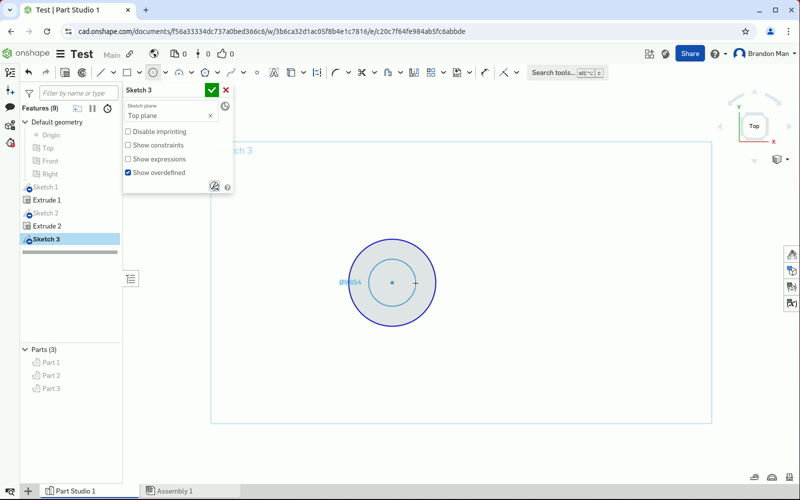
key(esc)
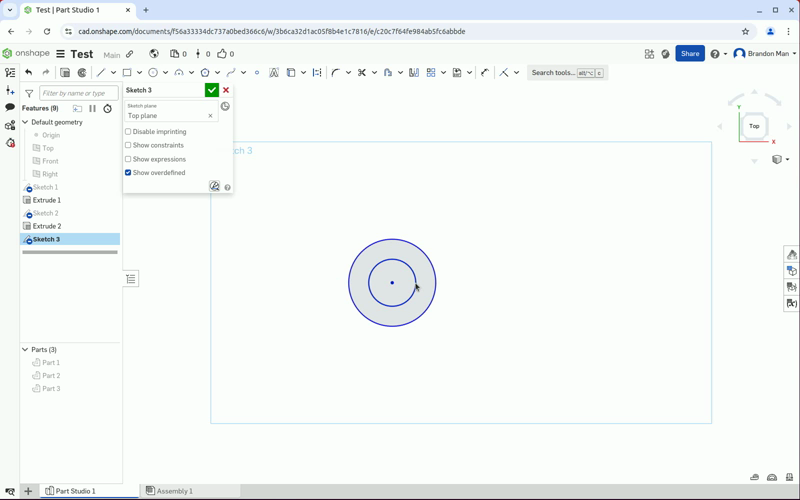
mouse_move(427, 301)
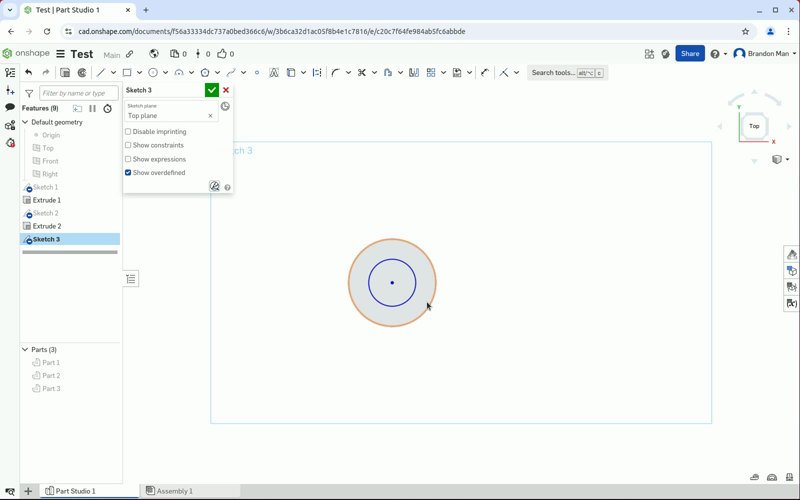
click(427, 301)
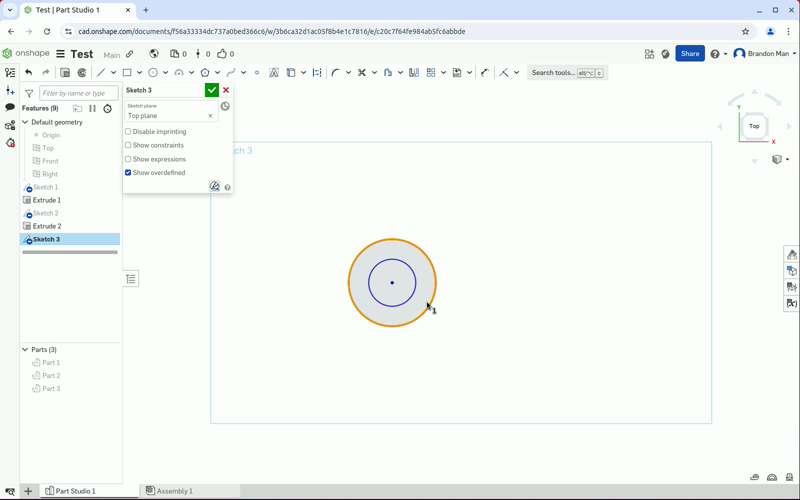
mouse_move(73, 352)
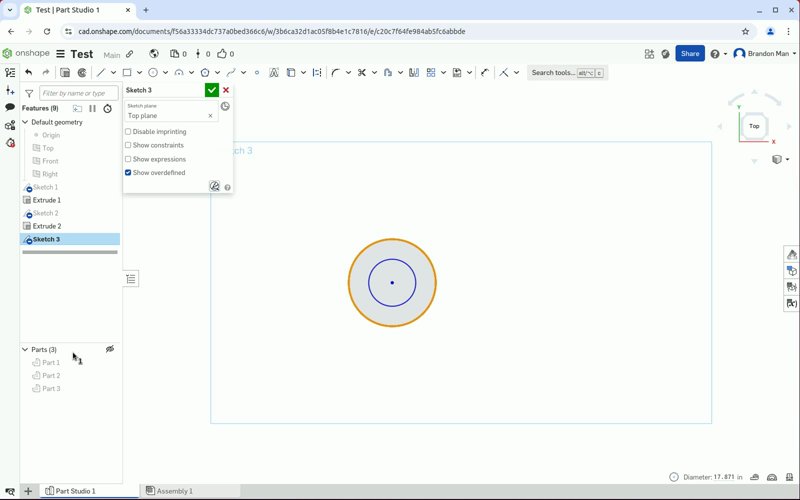
key(shift+y)
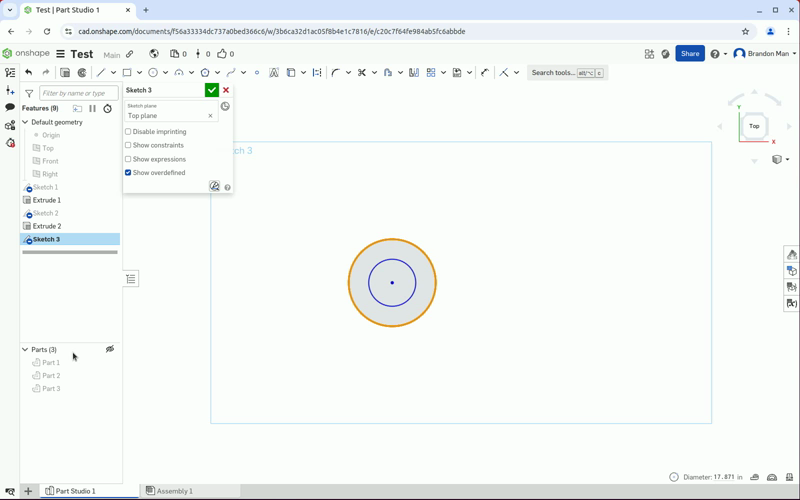
key(shift+e)
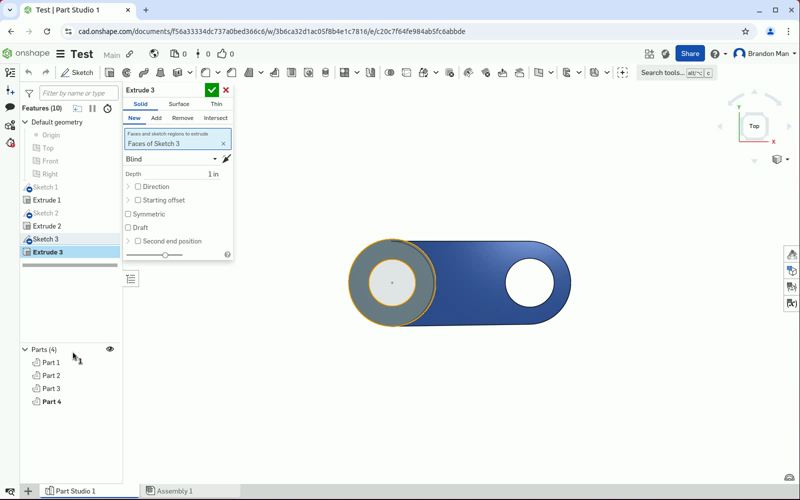
mouse_move(143, 106)
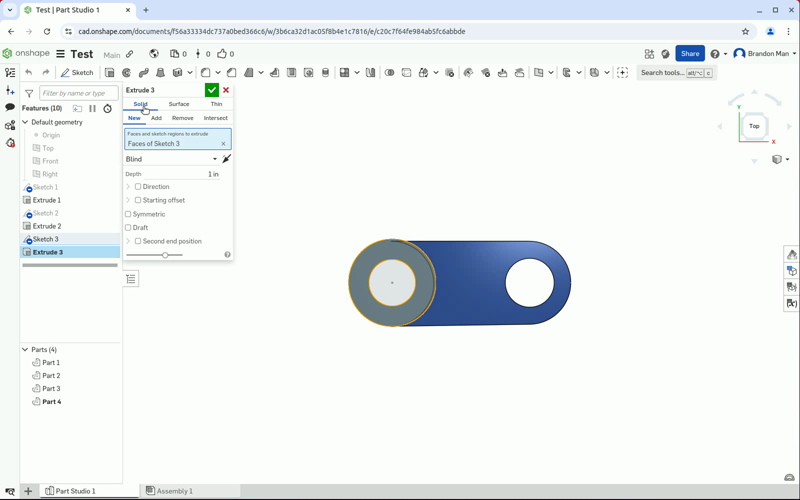
click(143, 106)
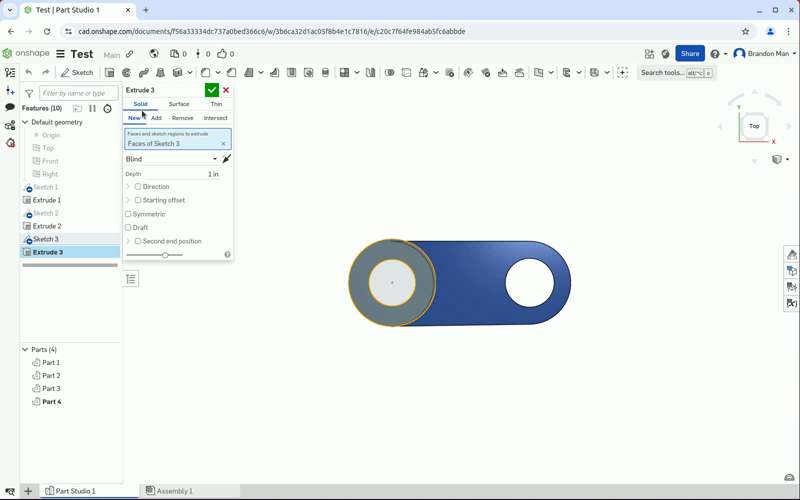
mouse_move(137, 120)
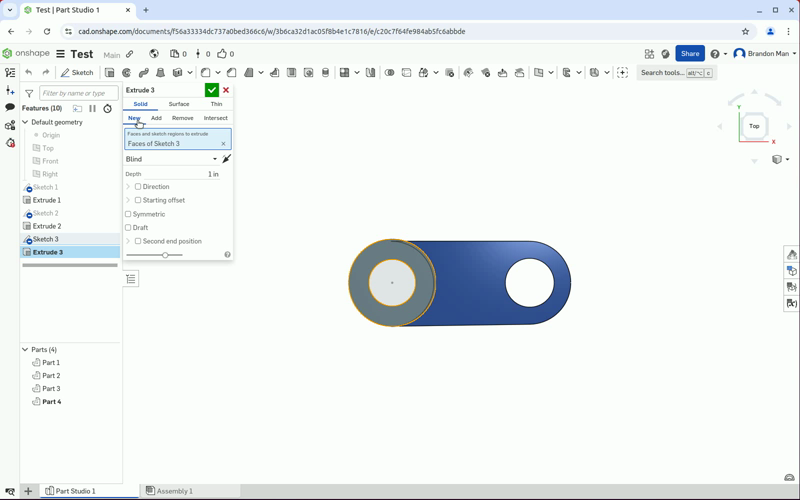
click(137, 120)
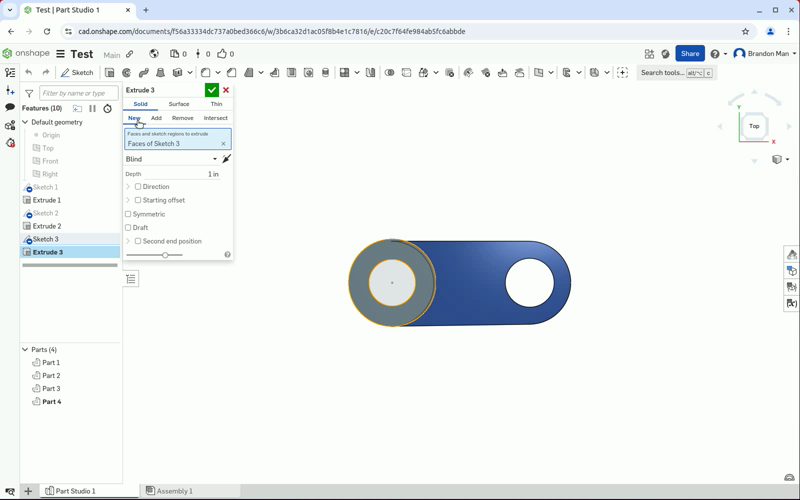
key(tab, 4)
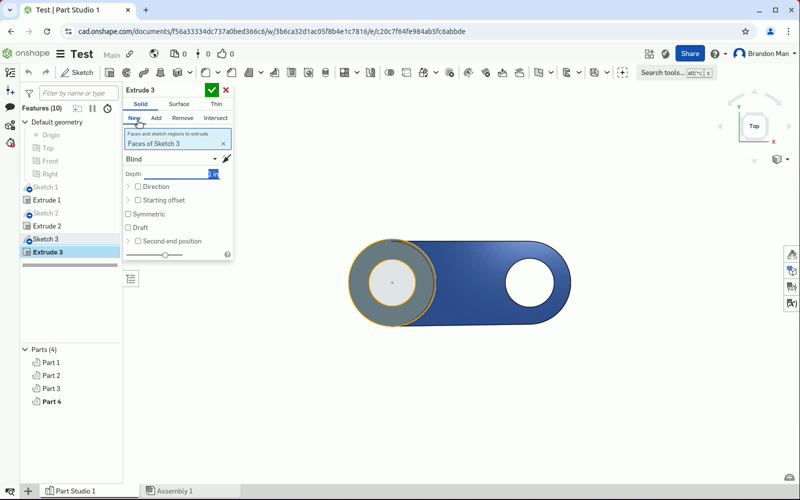
text(15.165)
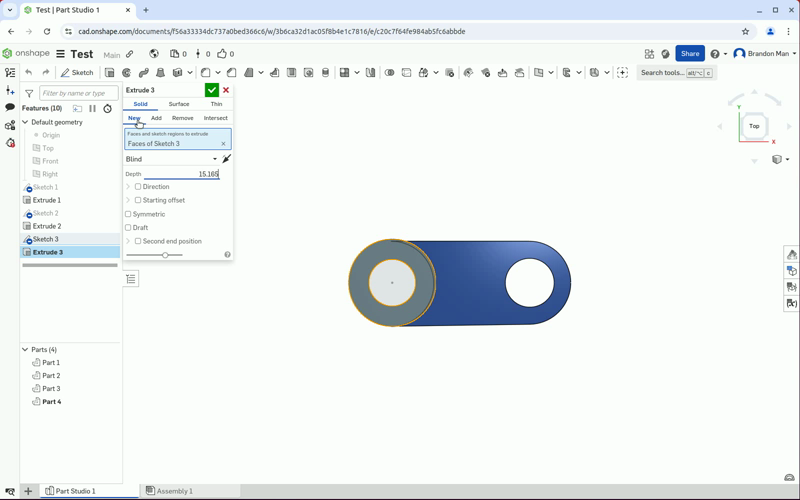
key(enter)
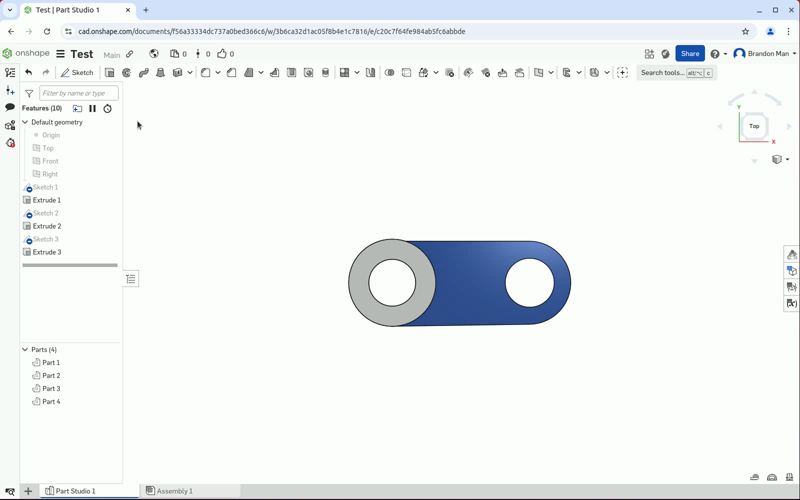
key(shift+h)
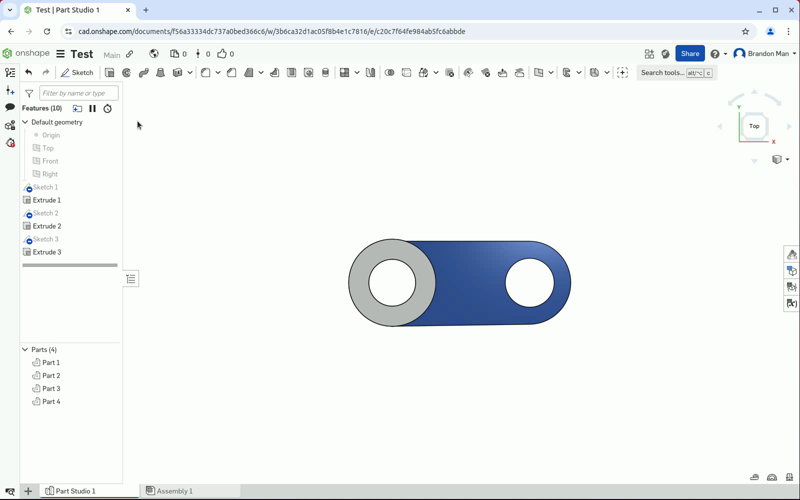
key(shift+h)
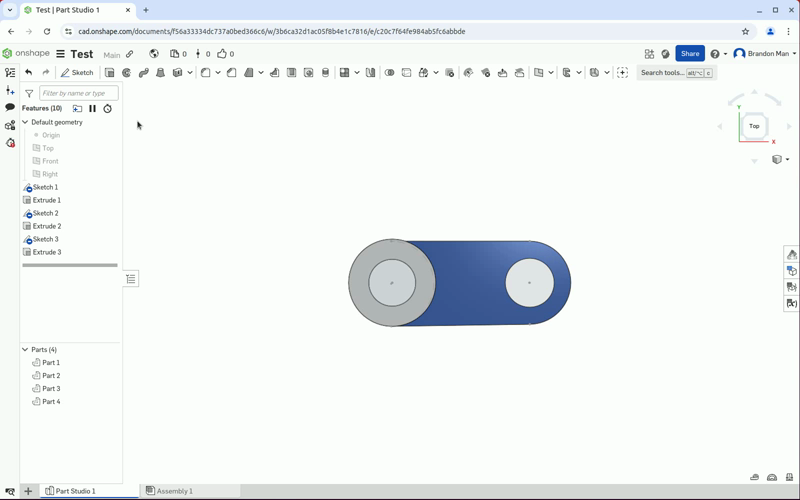
key(shift+7)
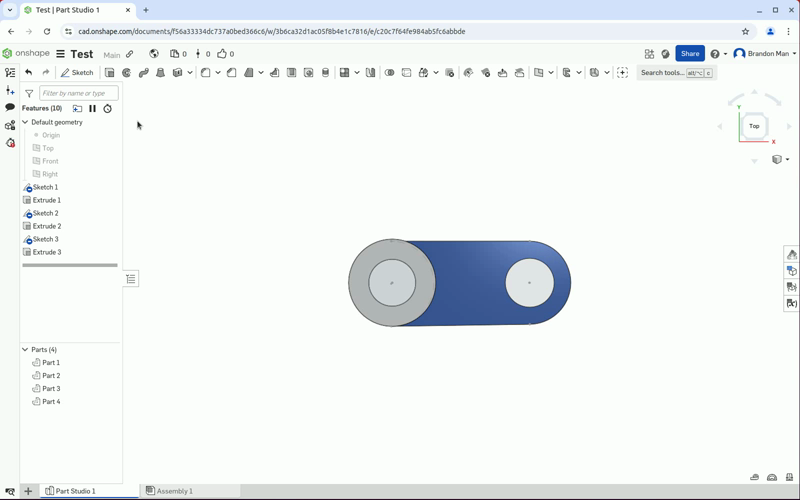
key(up, 3)
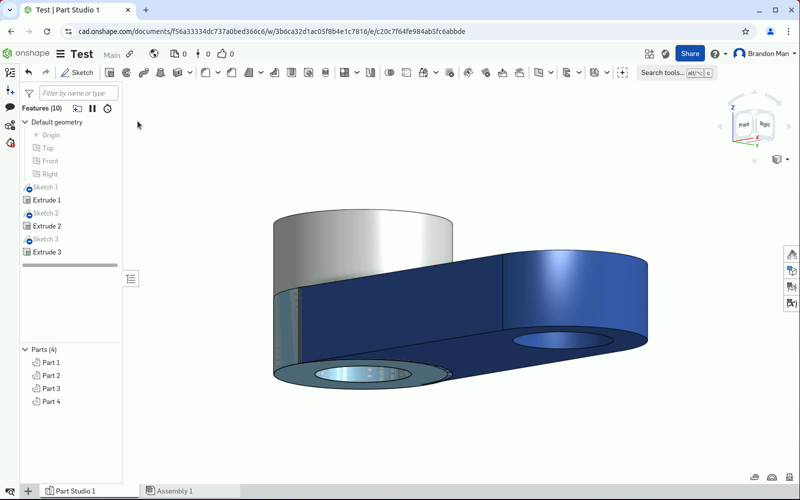
key(left, 3)
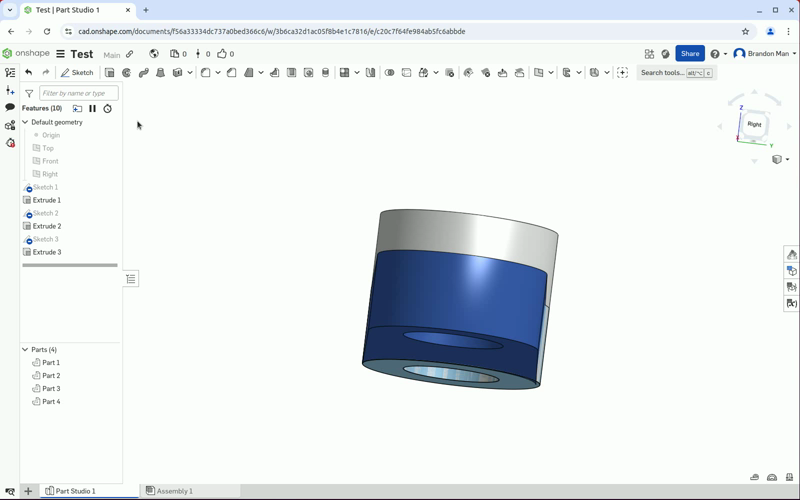
key(right, 3)
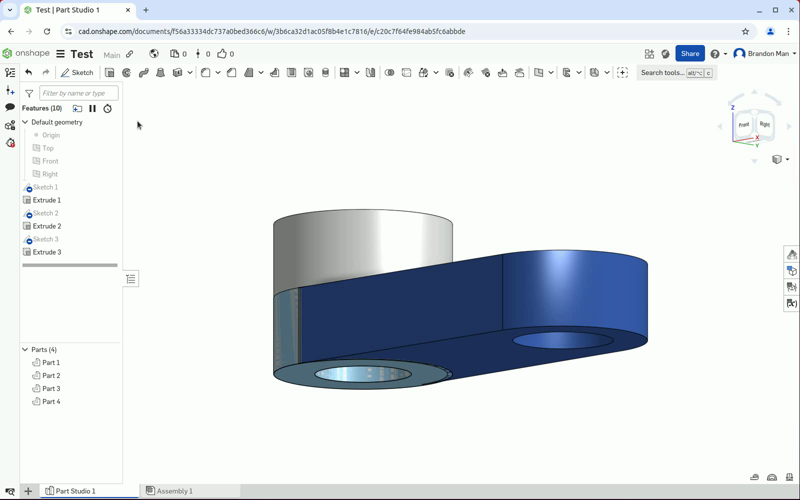
key(down, 3)
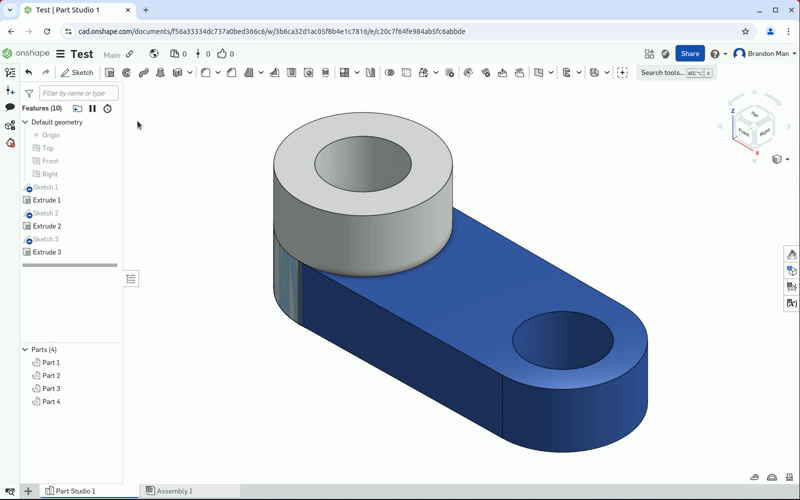
mouse_move(73, 189)
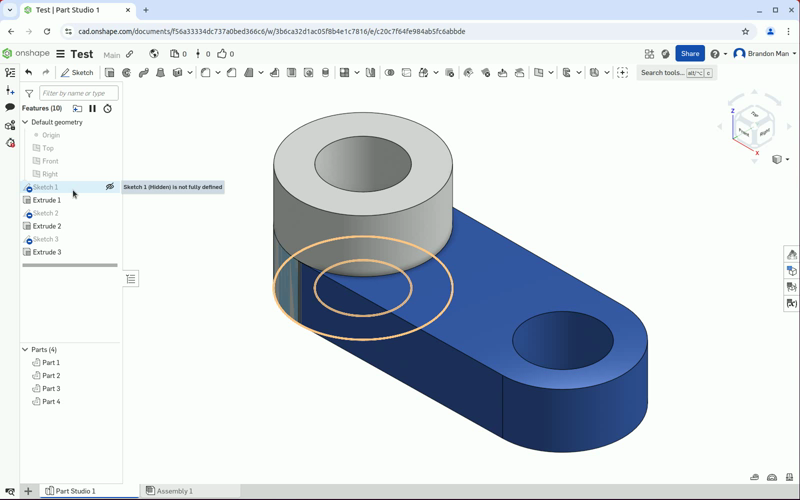
click(73, 189)